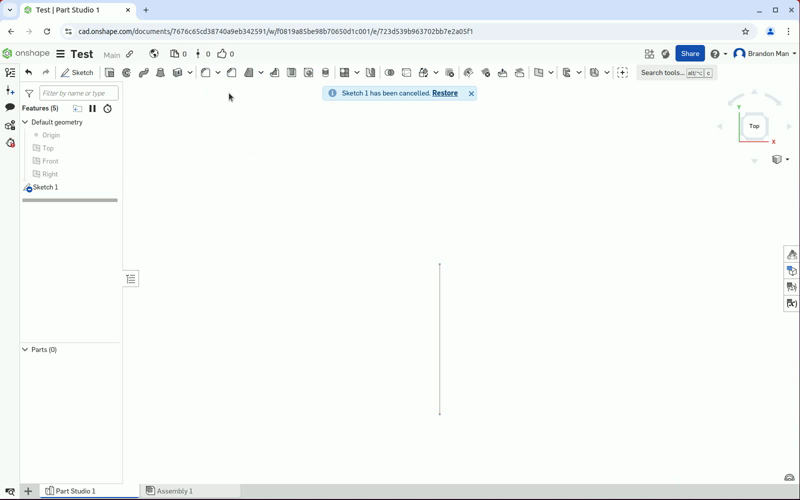
key(shift+h)
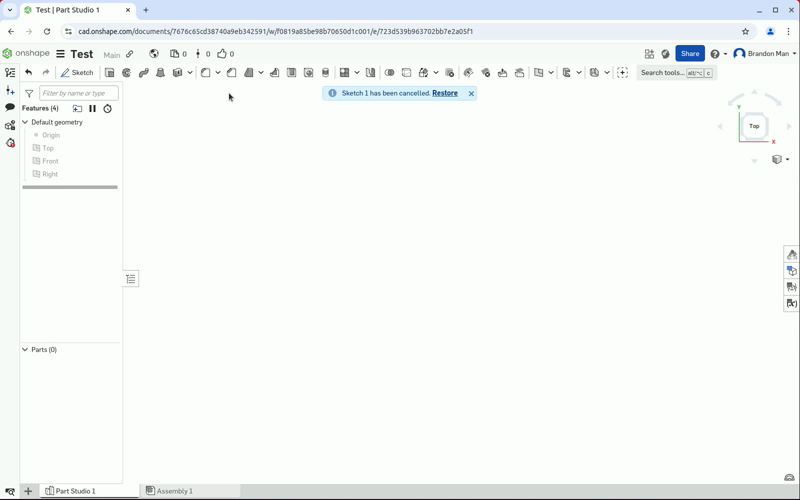
mouse_move(73, 352)
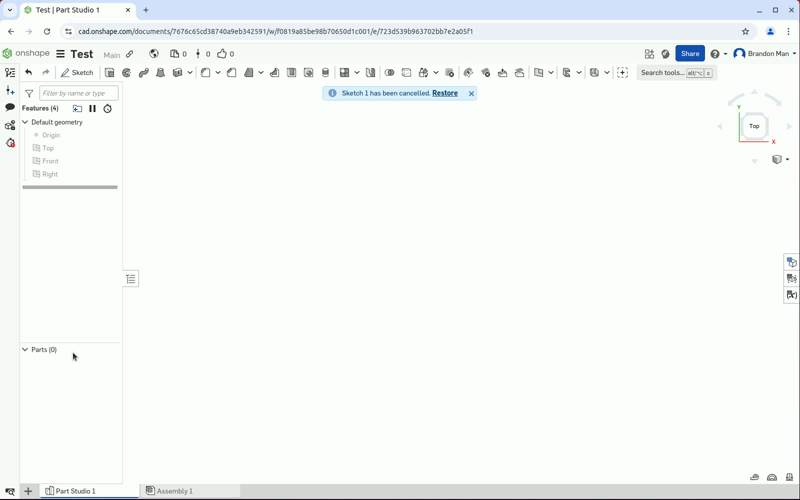
key(y)
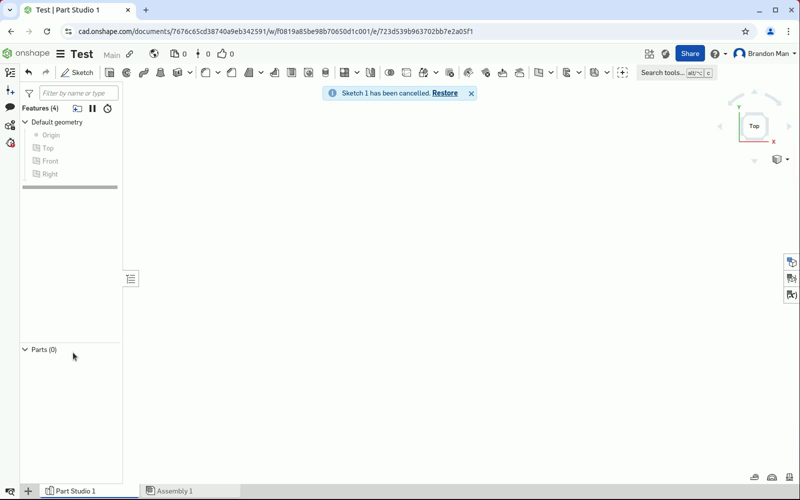
key(shift+p)
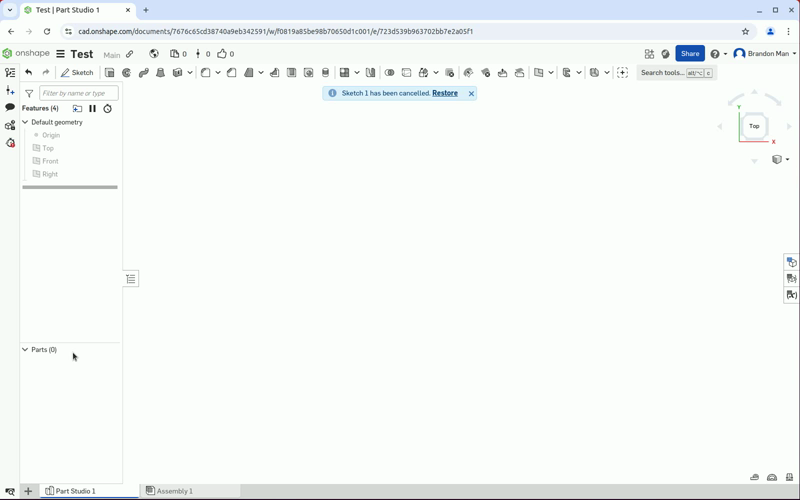
key(space)
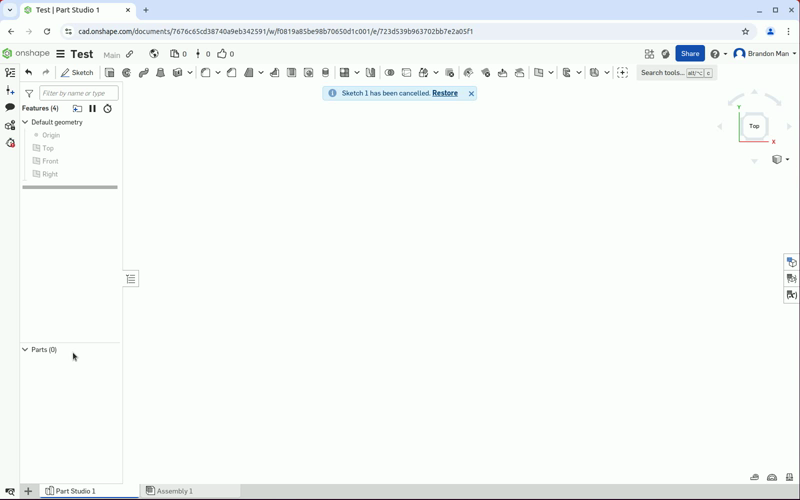
key_down(shift)
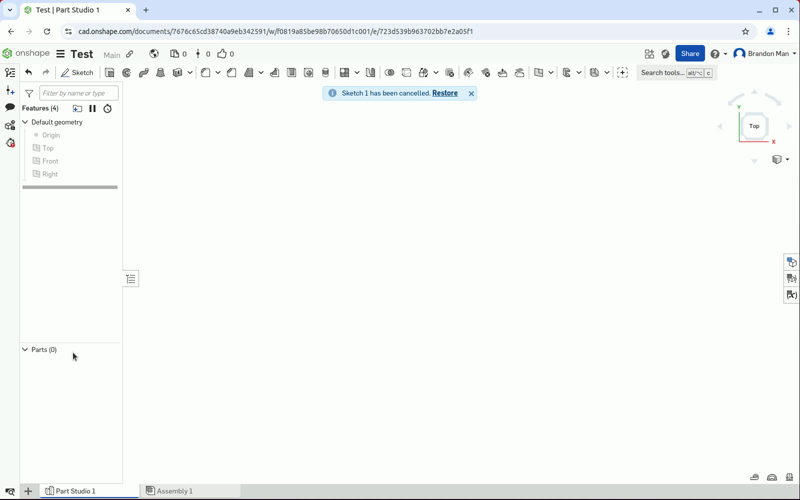
key(up)
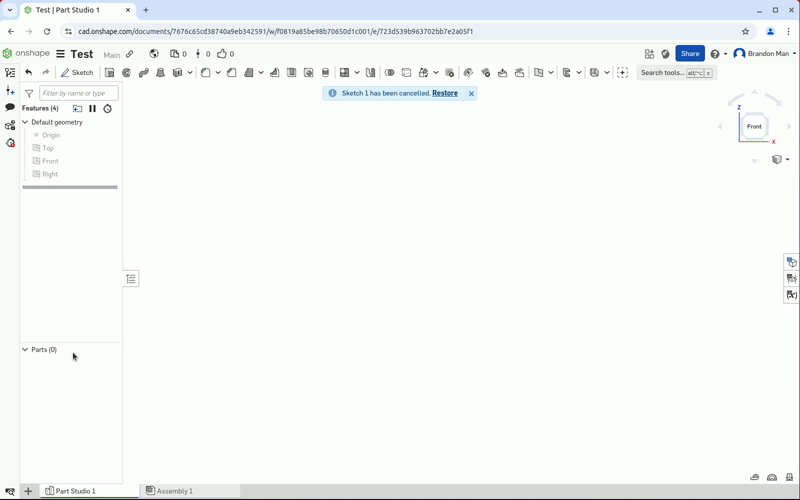
key_up(shift)
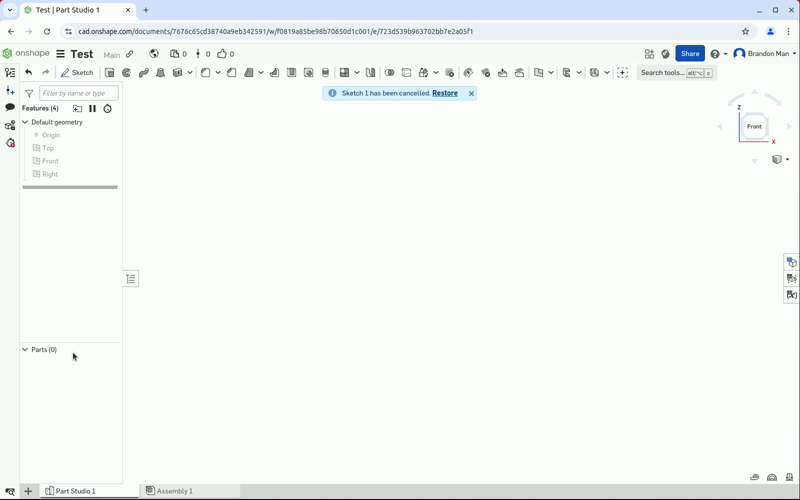
mouse_move(73, 352)
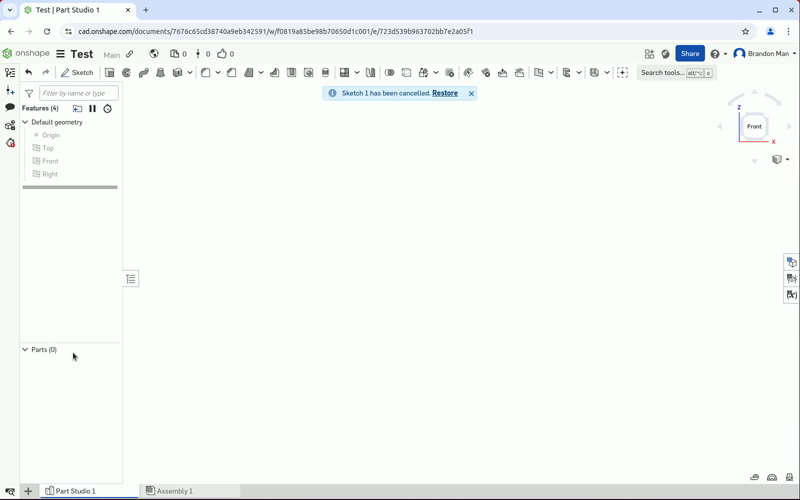
key(shift+y)
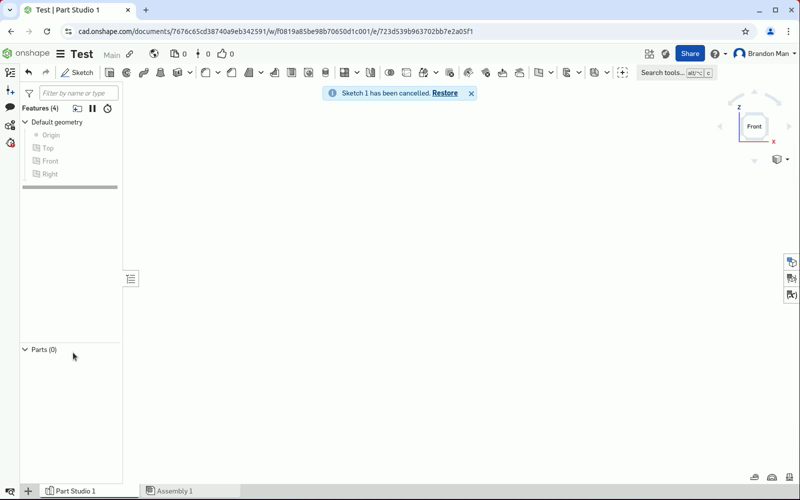
key(shift+s)
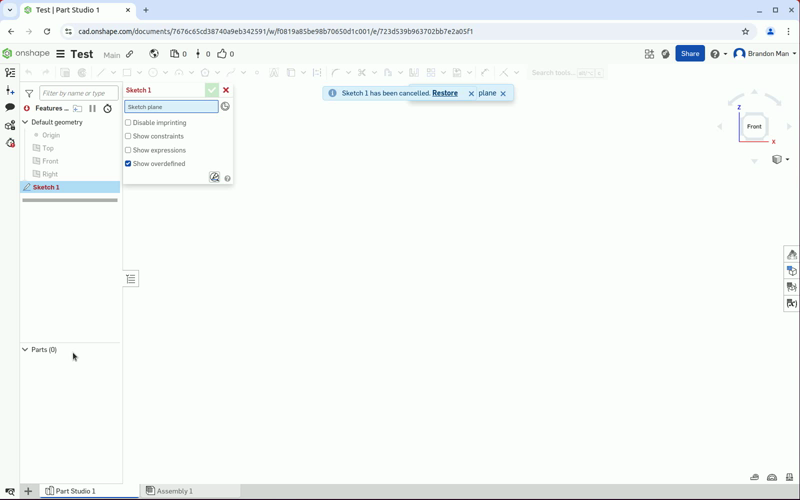
mouse_move(73, 163)
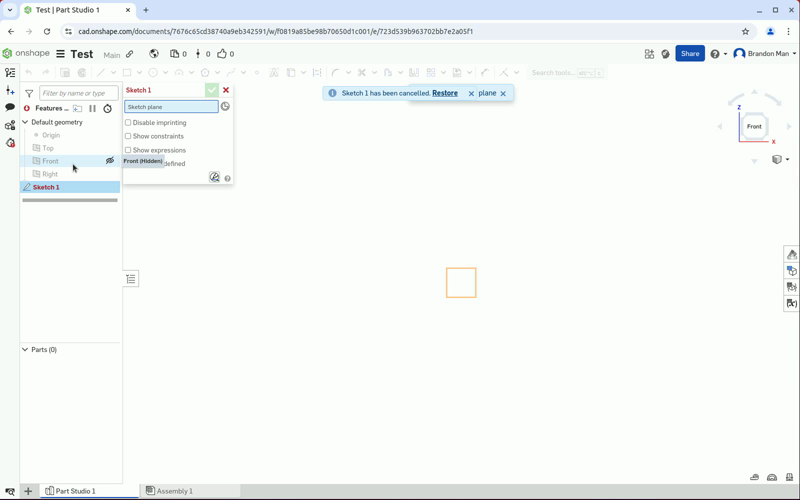
click(73, 163)
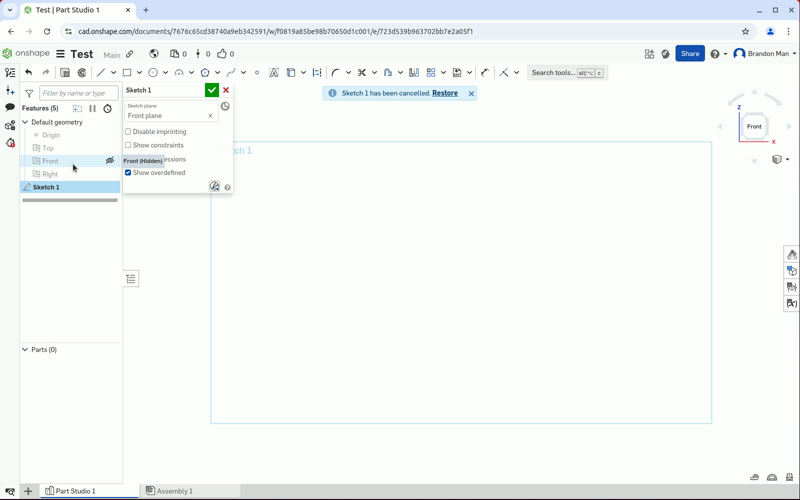
mouse_move(73, 352)
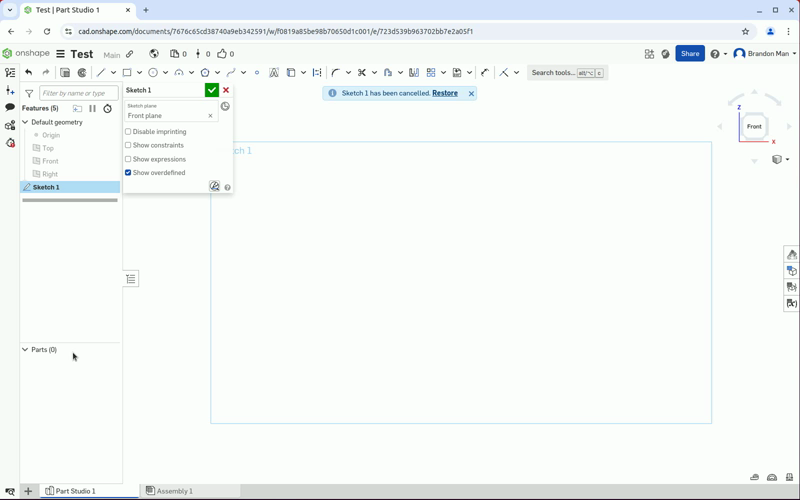
key(y)
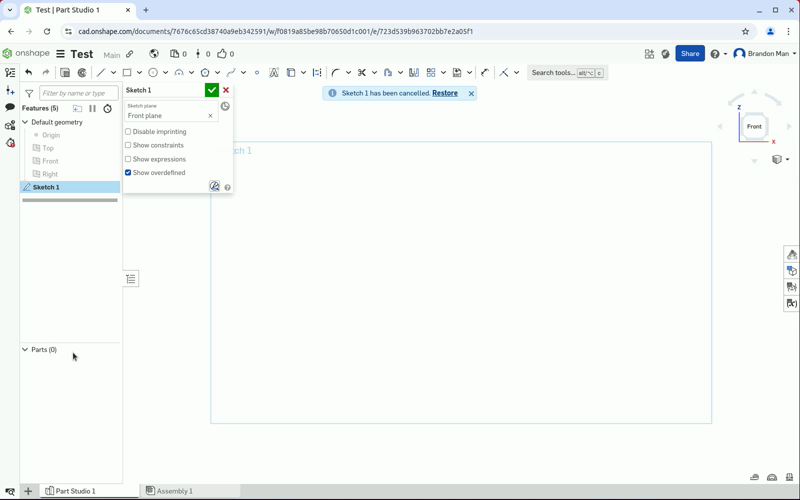
key(c)
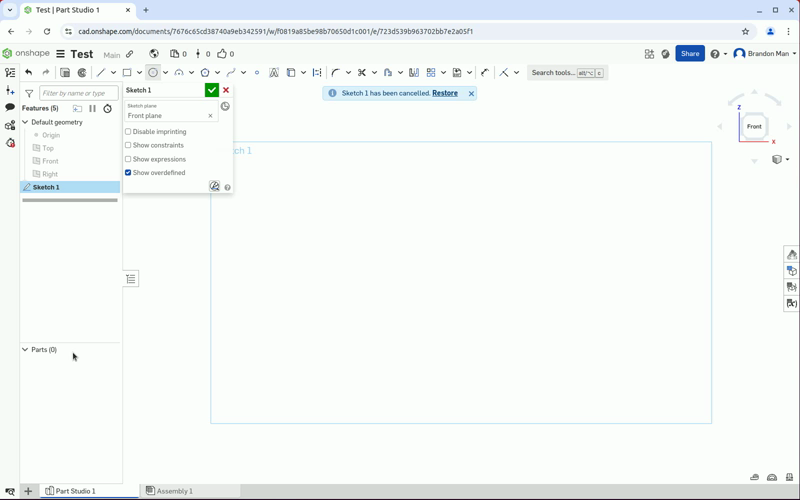
key_down(shift)
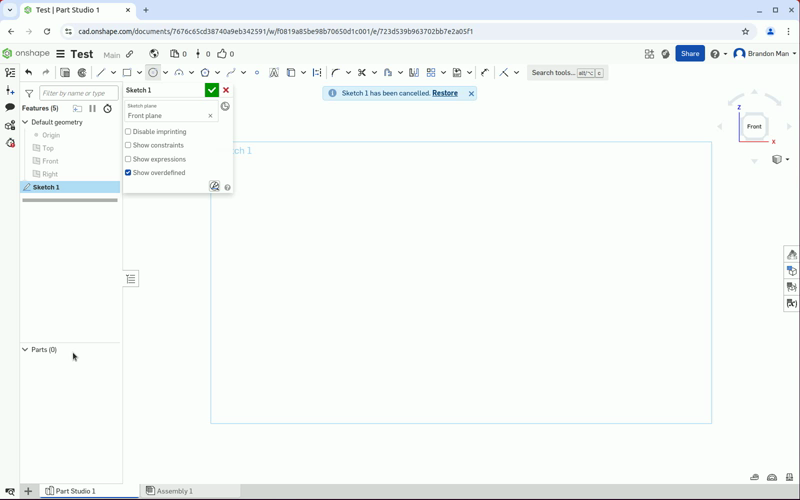
mouse_move(461, 282)
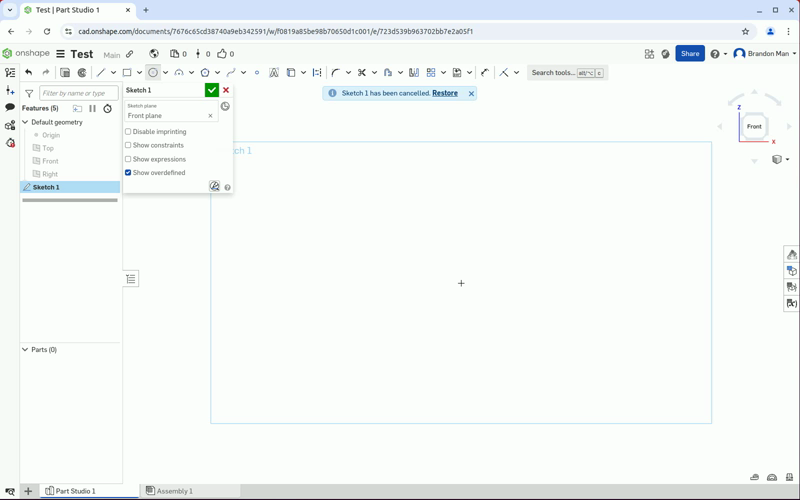
click(461, 282)
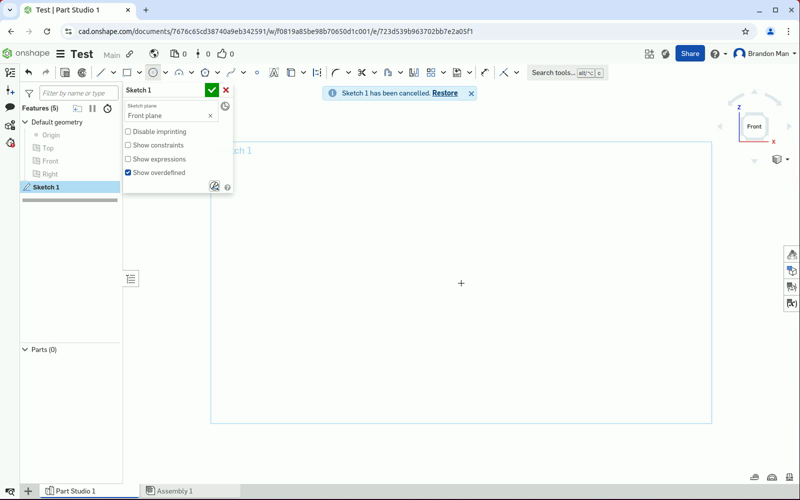
key_up(shift)
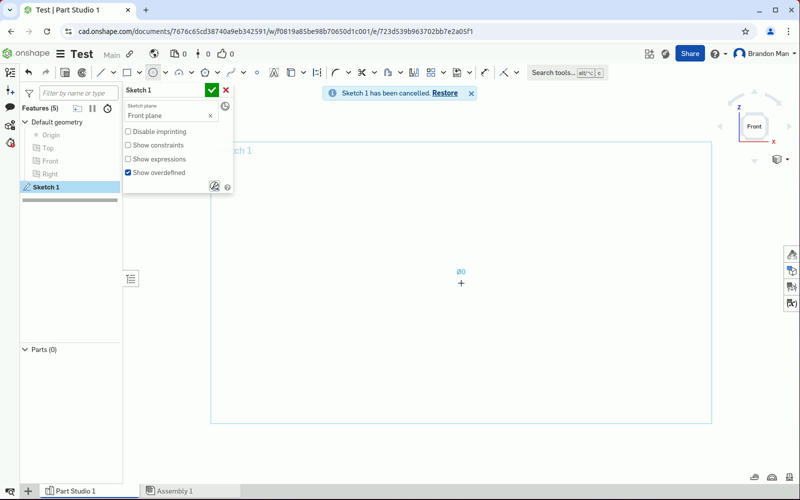
mouse_move(528, 282)
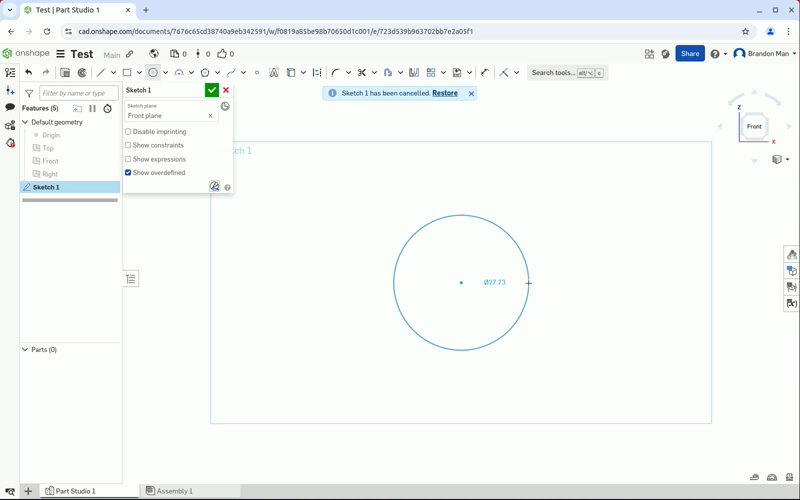
click(528, 282)
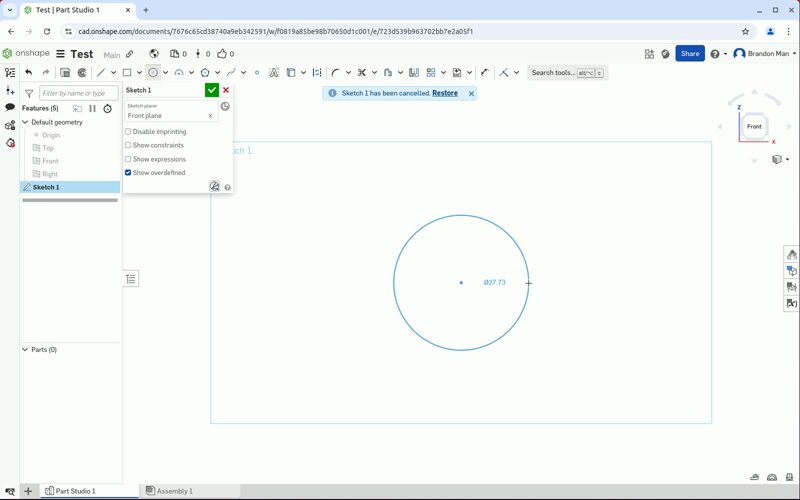
key(esc)
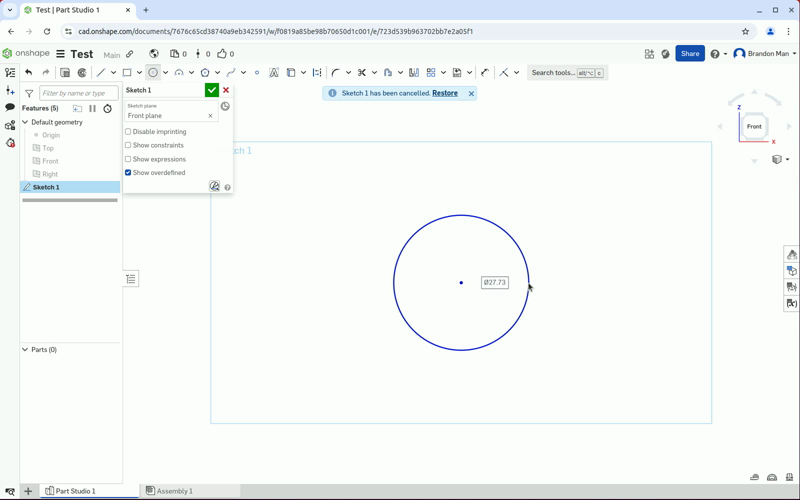
mouse_move(478, 311)
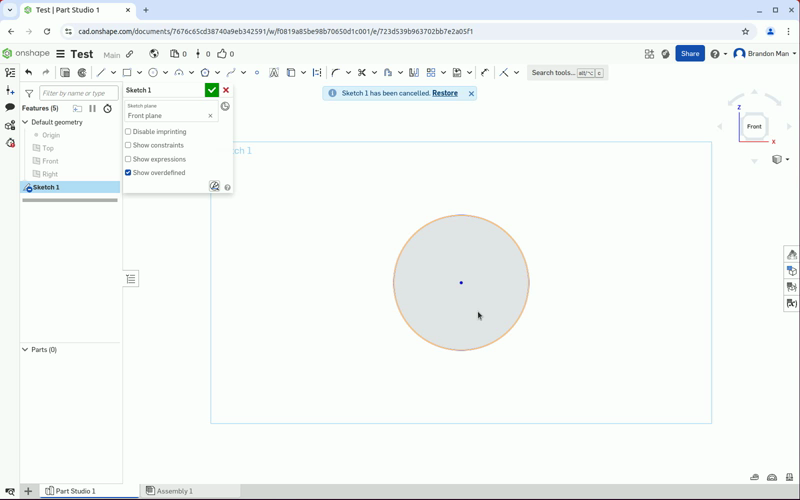
click(478, 311)
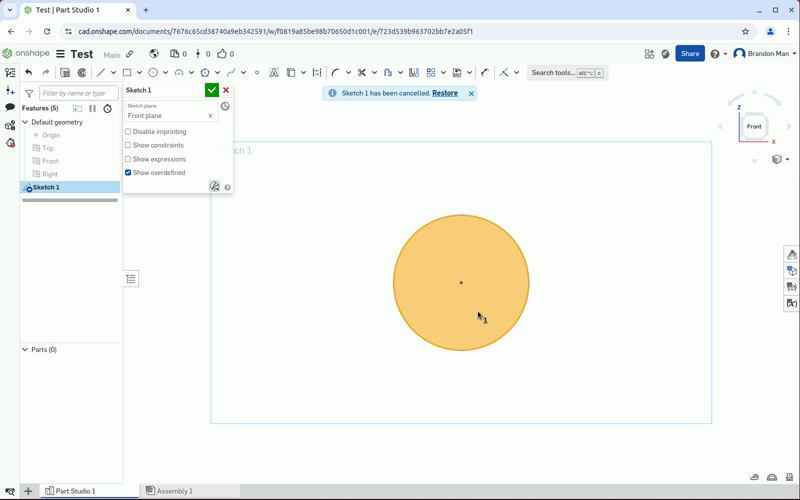
mouse_move(73, 352)
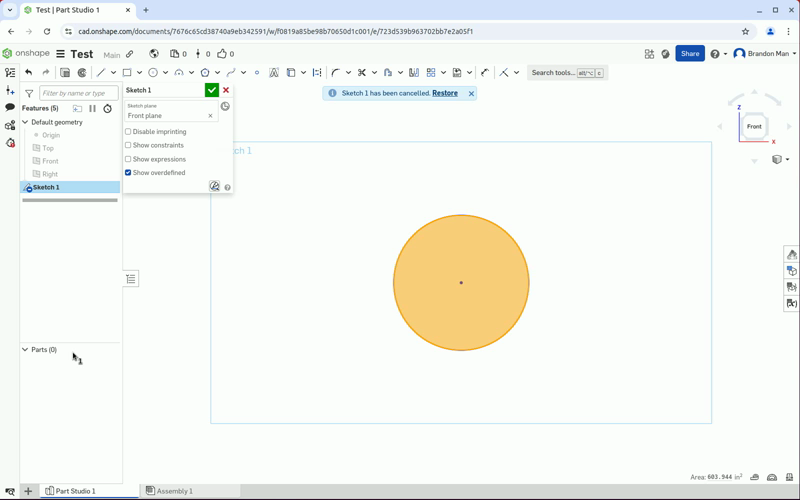
key(shift+y)
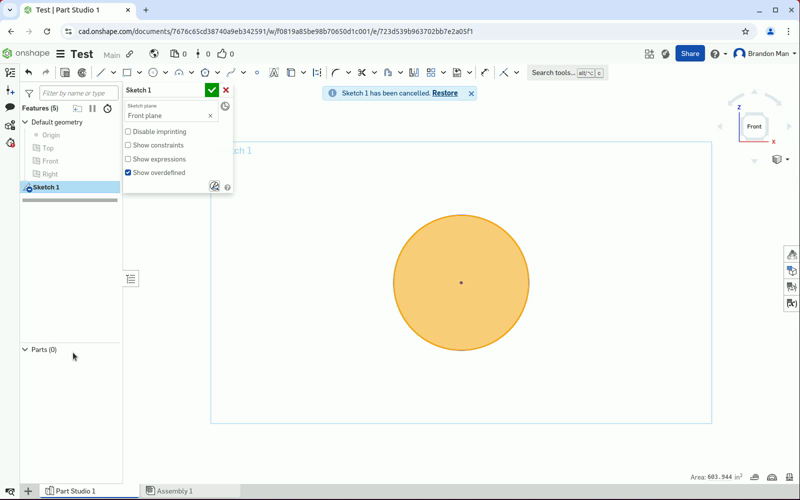
key(shift+e)
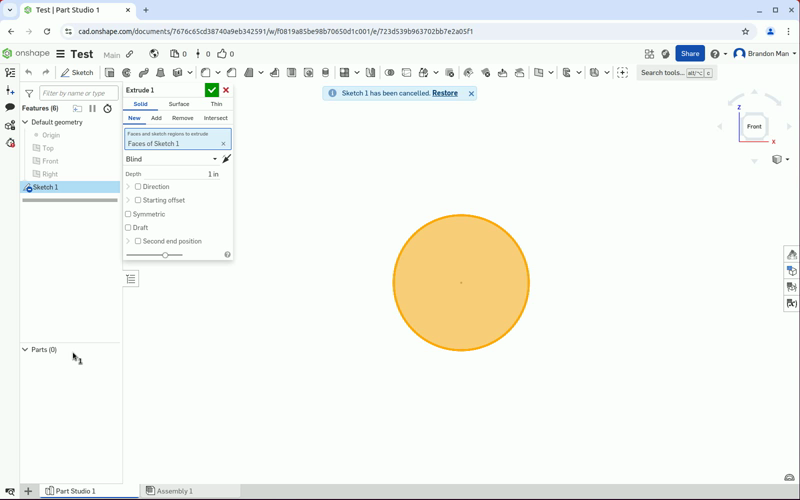
mouse_move(143, 106)
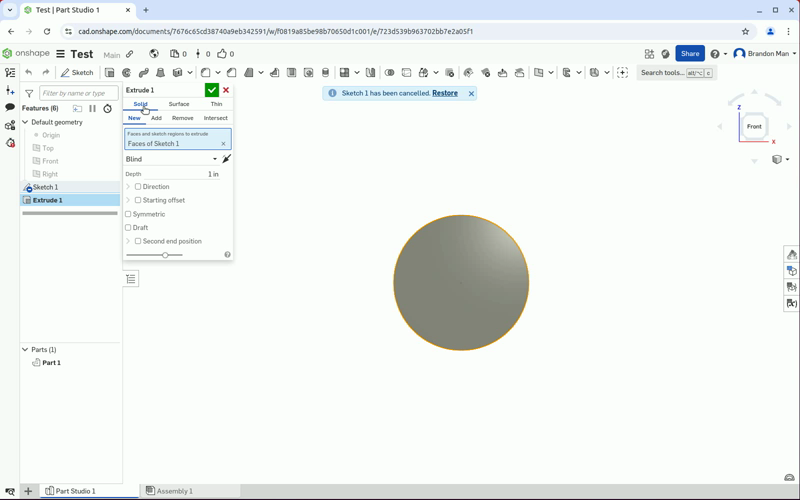
click(143, 106)
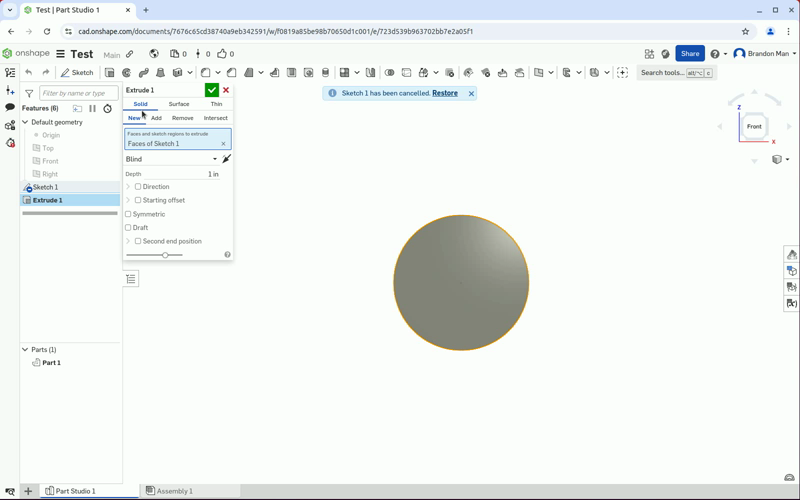
mouse_move(137, 120)
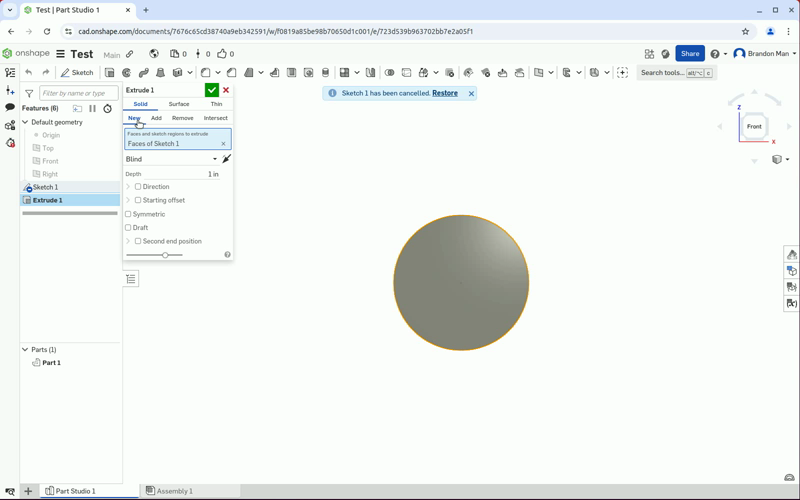
click(137, 120)
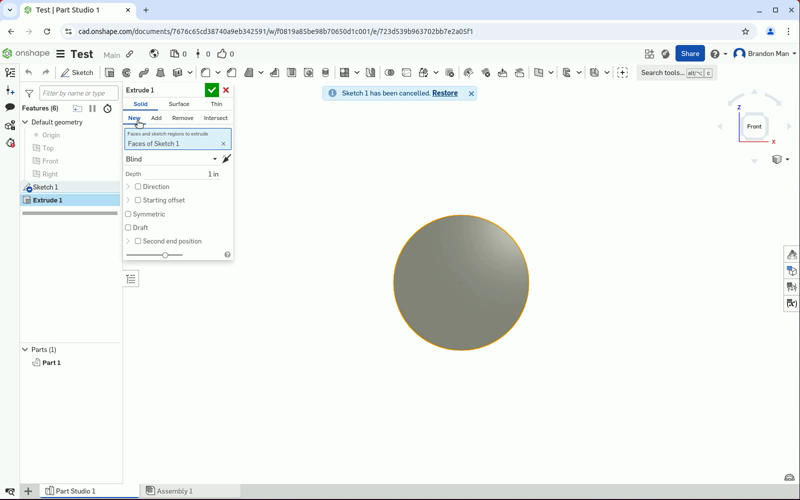
key(tab, 4)
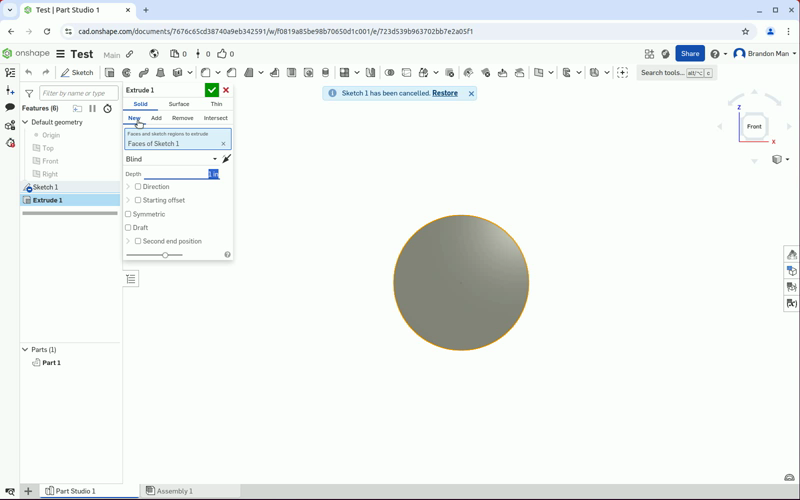
text(18.535)
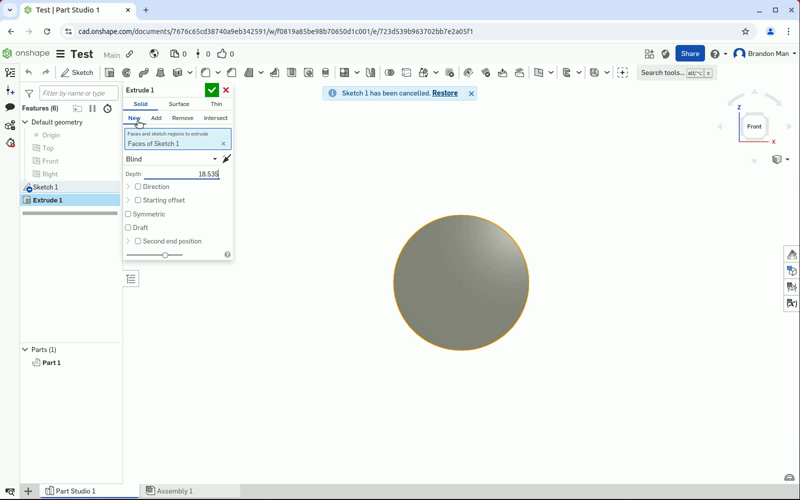
key(enter)
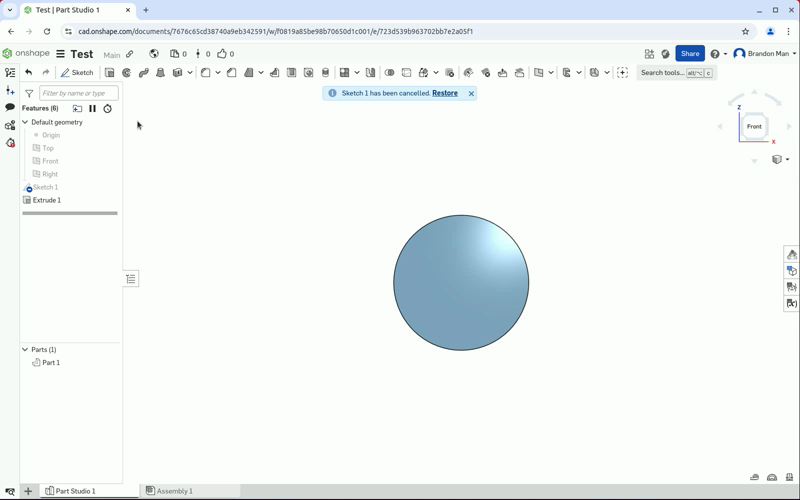
key(shift+h)
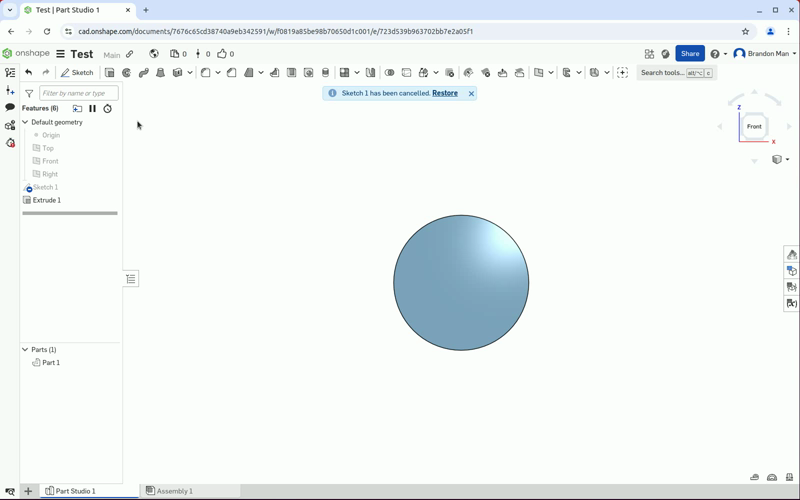
key(shift+h)
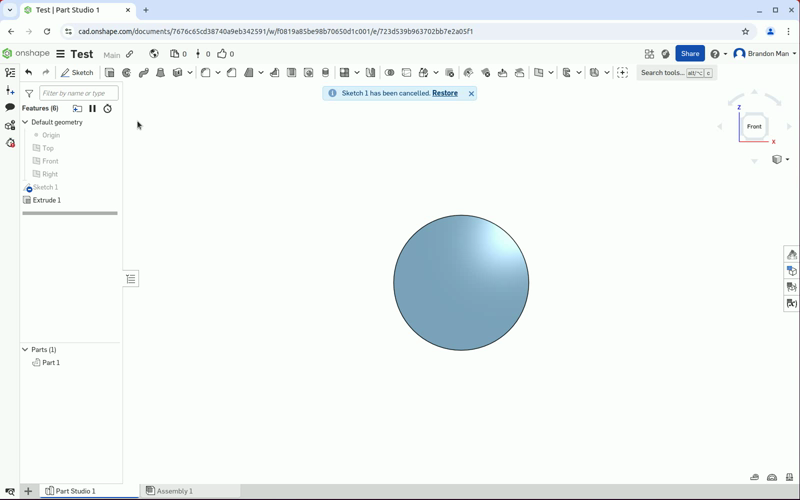
mouse_move(73, 189)
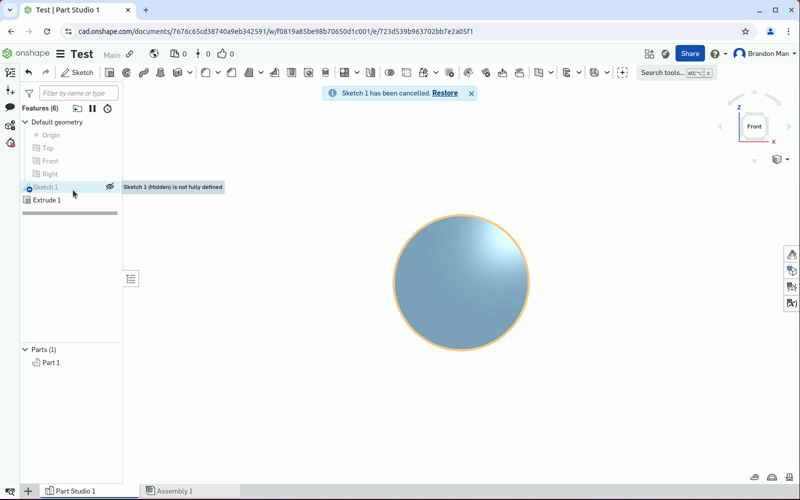
click(73, 189)
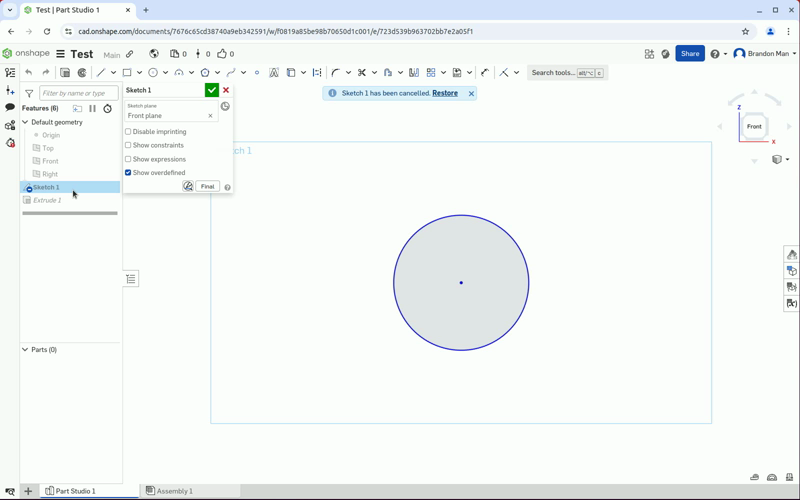
mouse_move(229, 92)
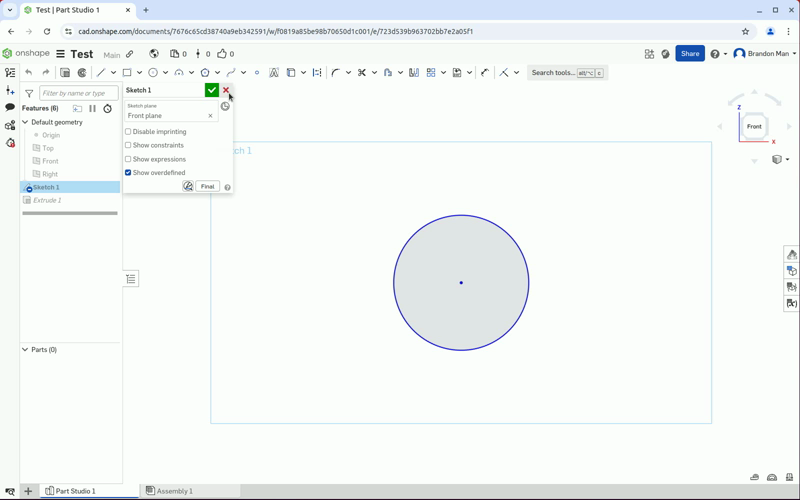
click(229, 92)
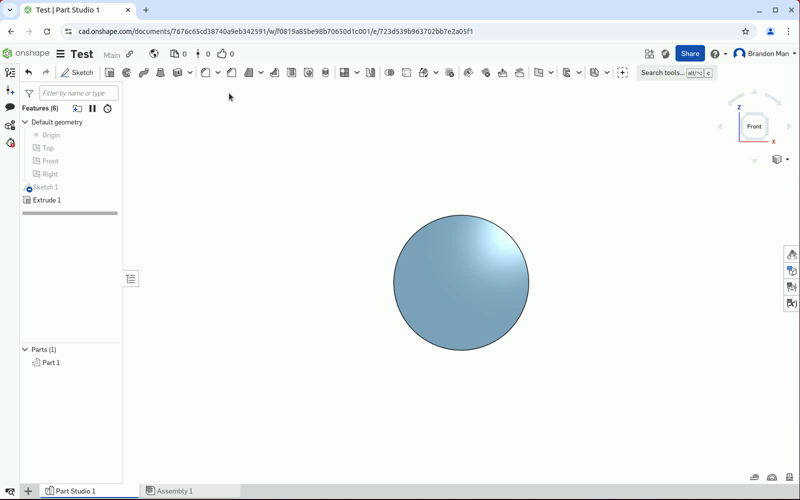
mouse_move(541, 75)
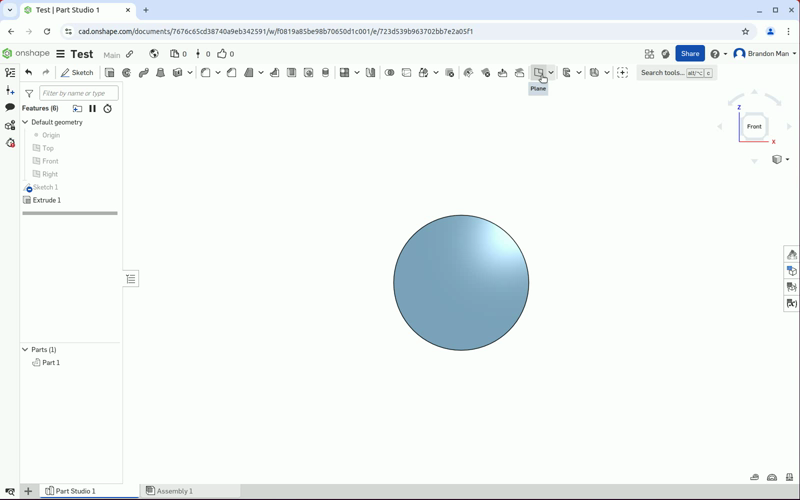
click(541, 75)
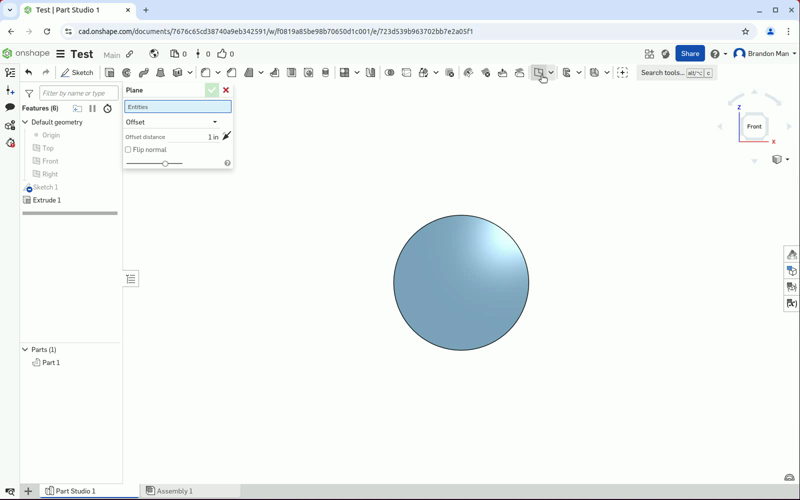
mouse_move(73, 163)
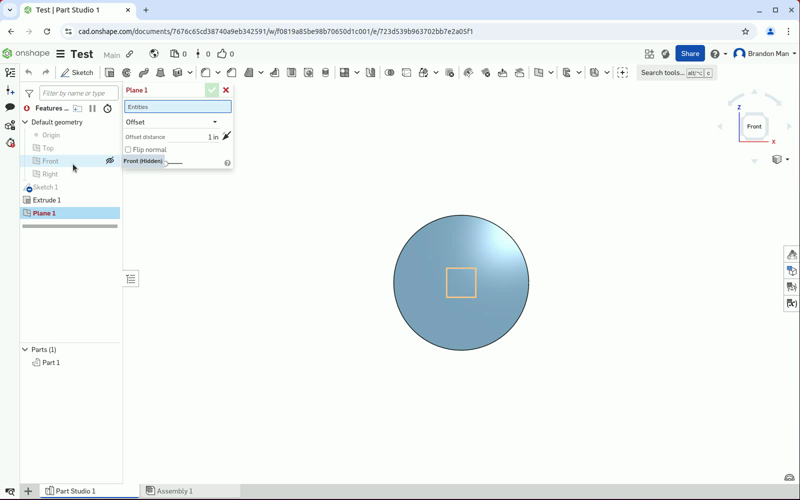
click(73, 163)
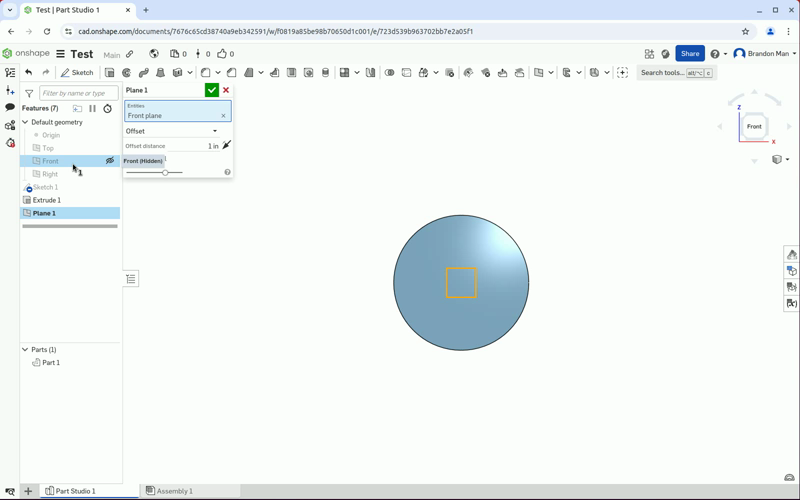
key(tab, 2)
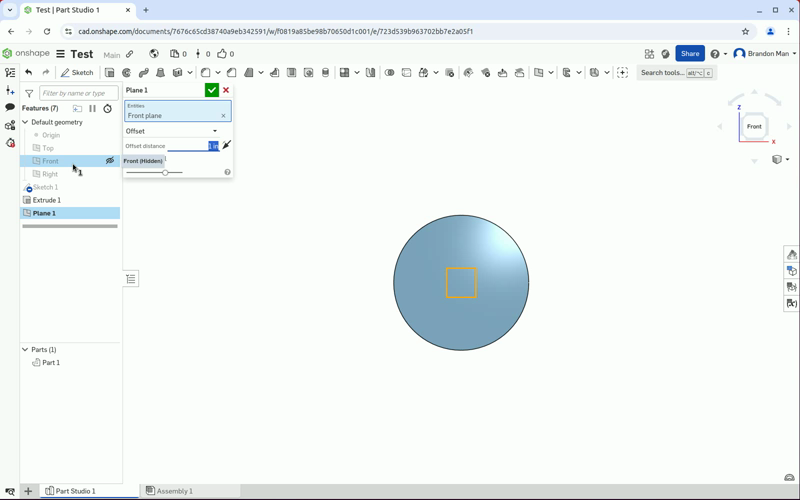
text(18.548)
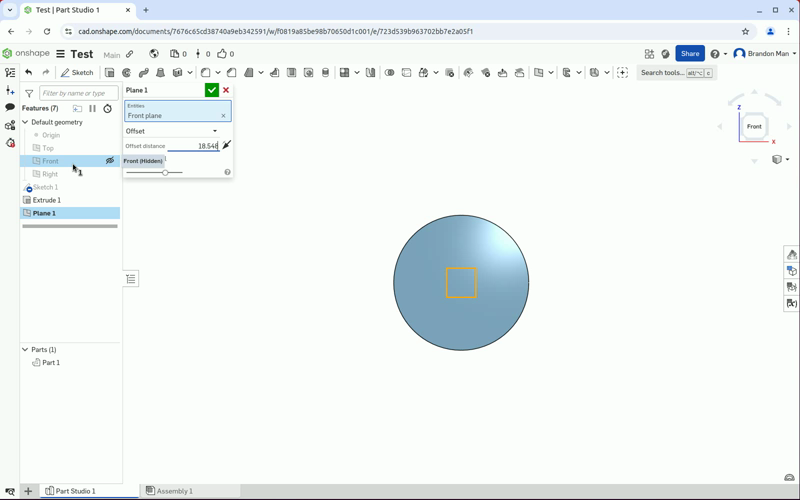
key(enter, 2)
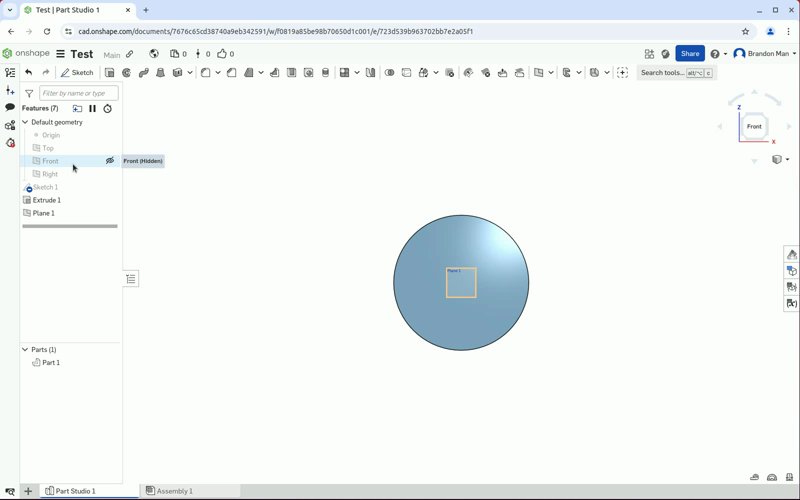
key(shift+s)
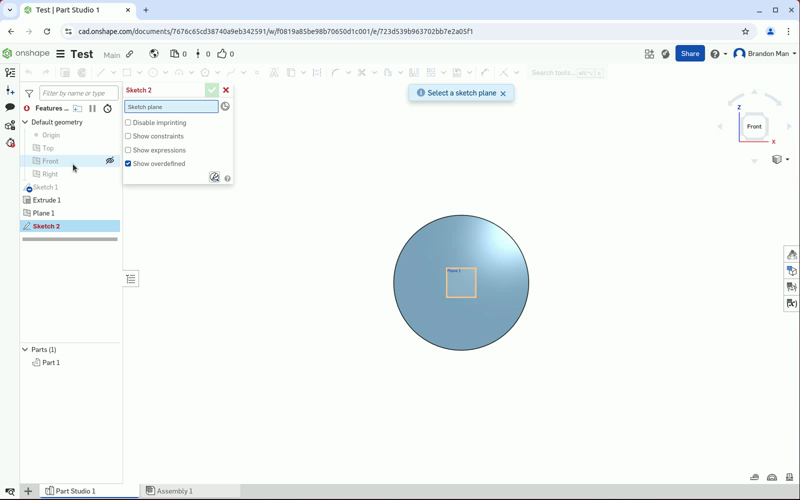
mouse_move(73, 215)
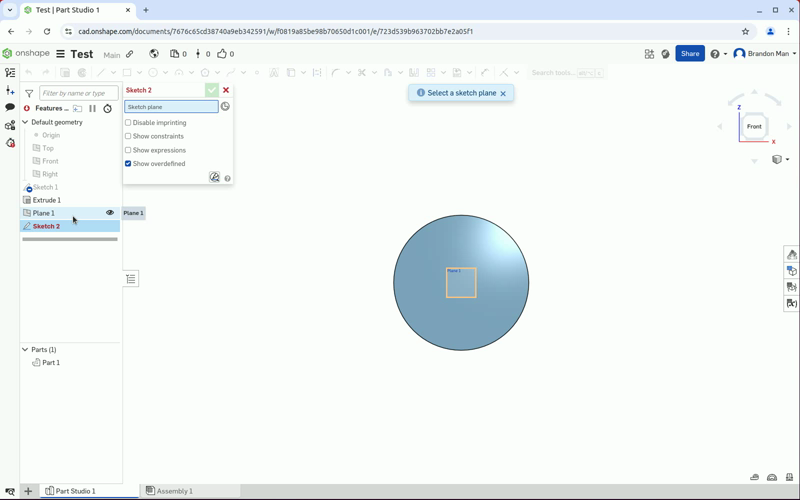
click(73, 215)
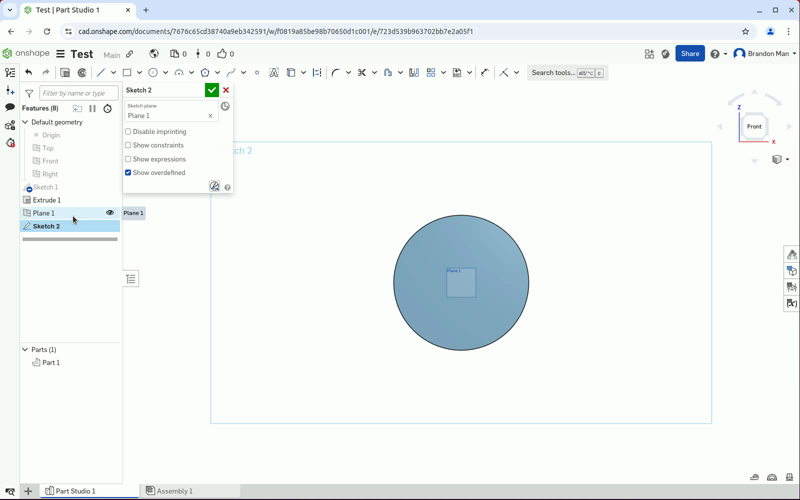
mouse_move(73, 352)
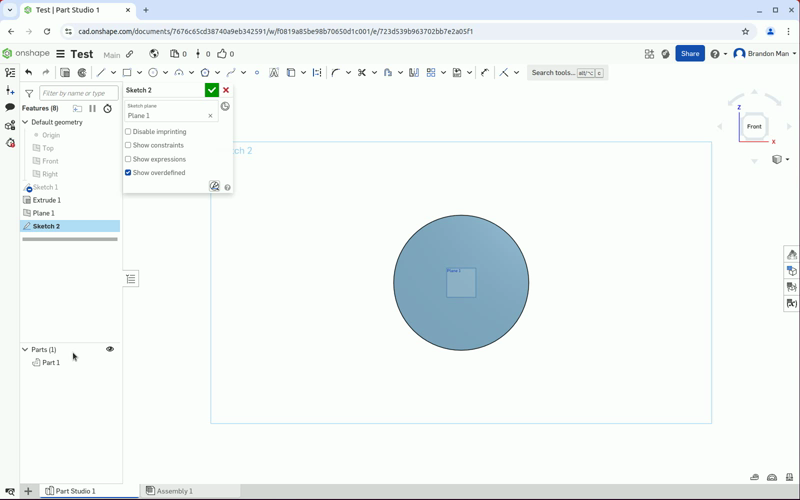
key(y)
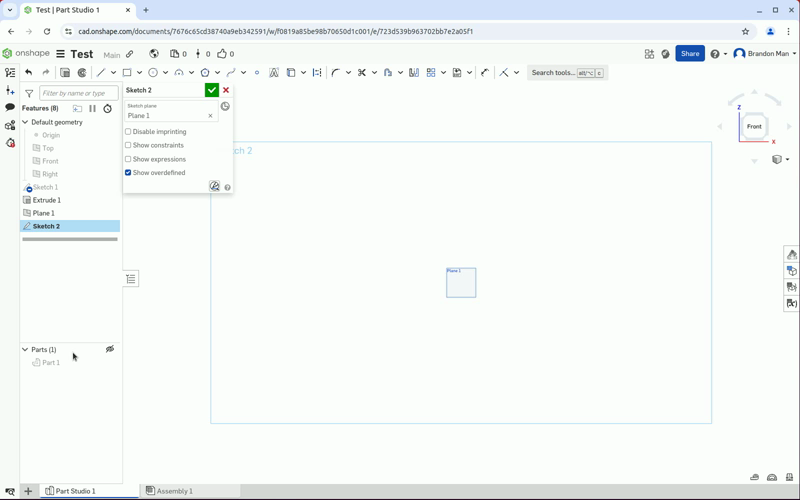
key(c)
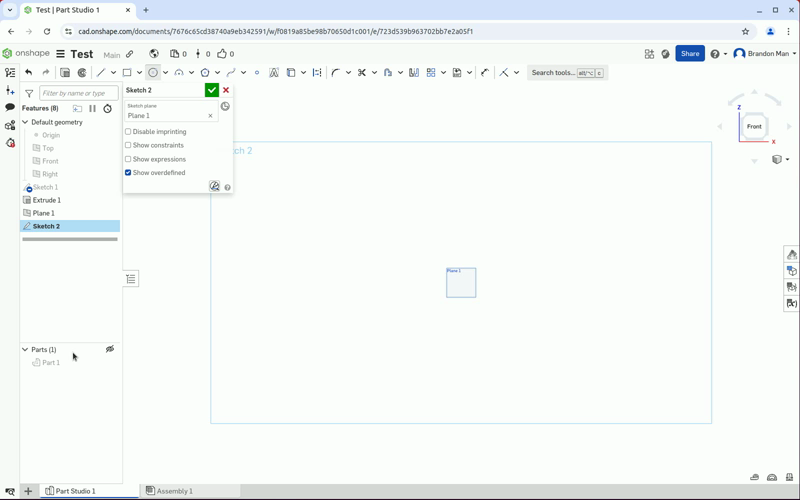
key_down(shift)
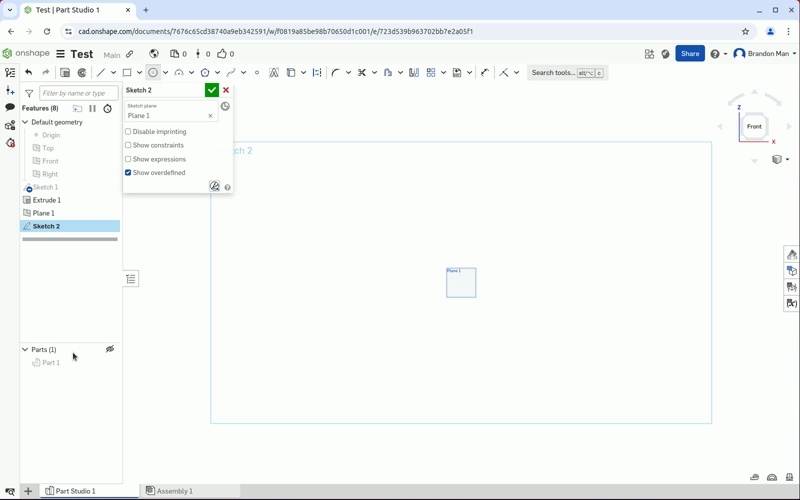
mouse_move(461, 282)
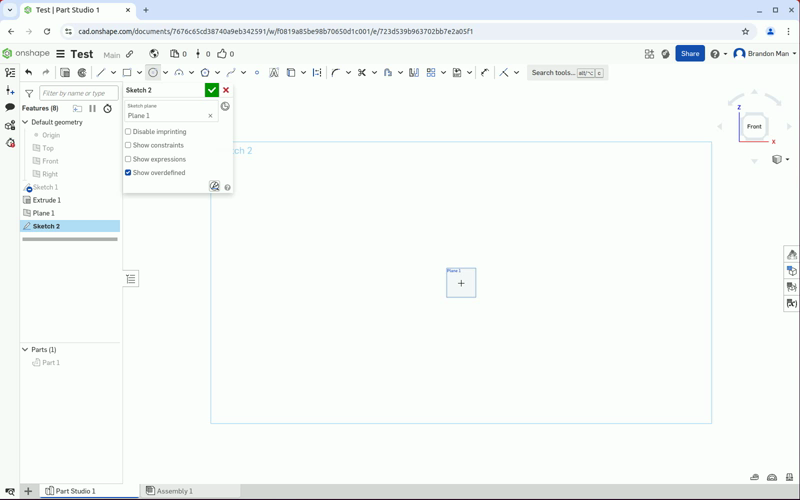
click(461, 282)
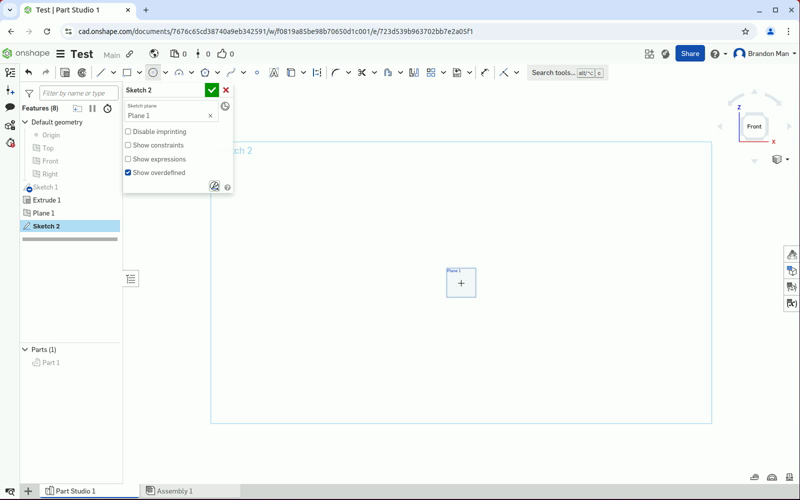
key_up(shift)
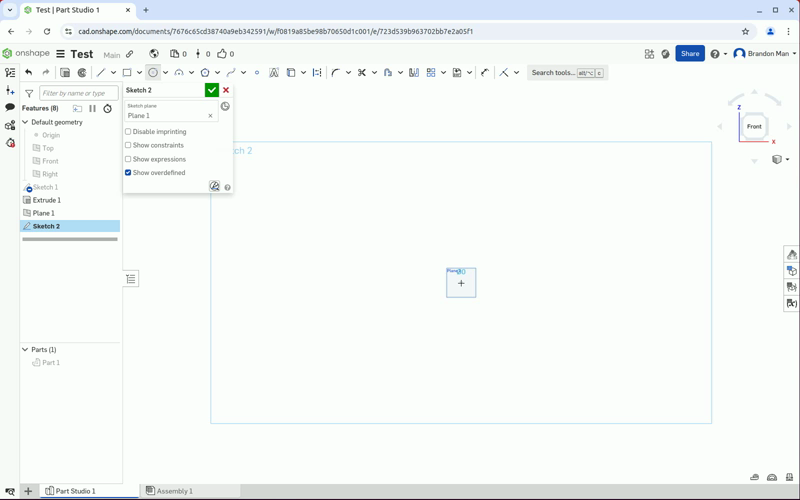
mouse_move(484, 282)
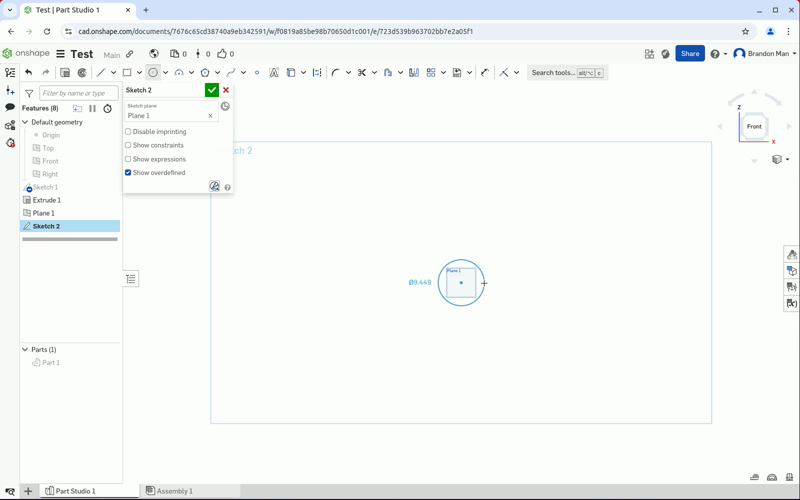
click(484, 282)
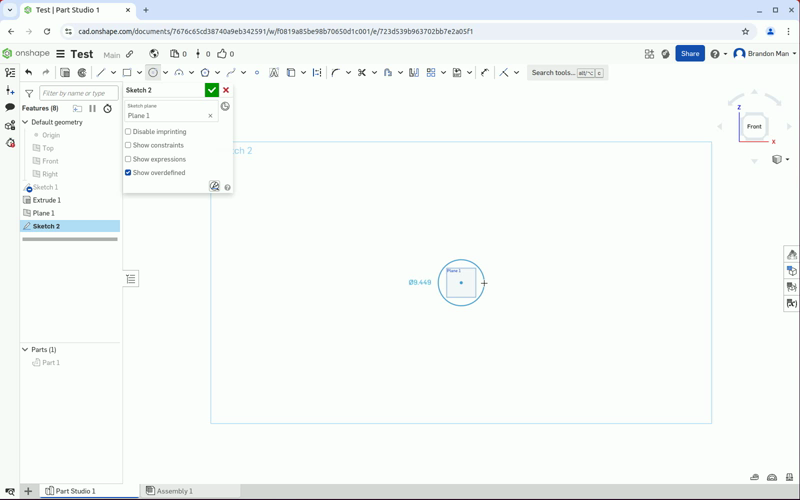
key(esc)
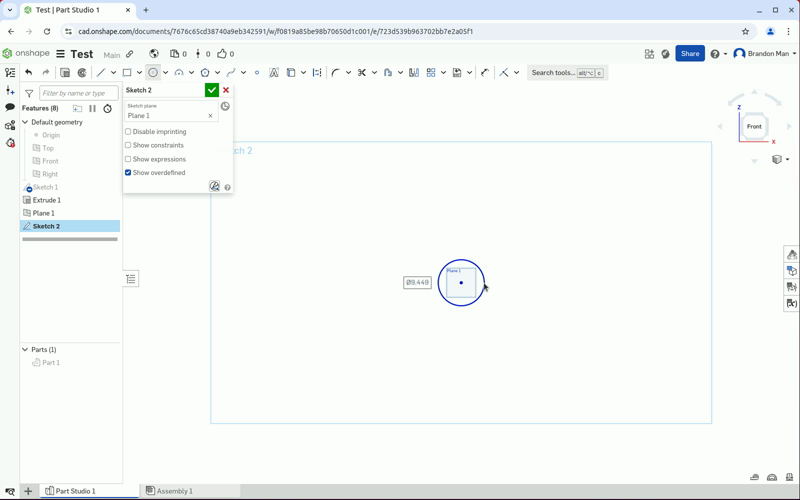
mouse_move(469, 293)
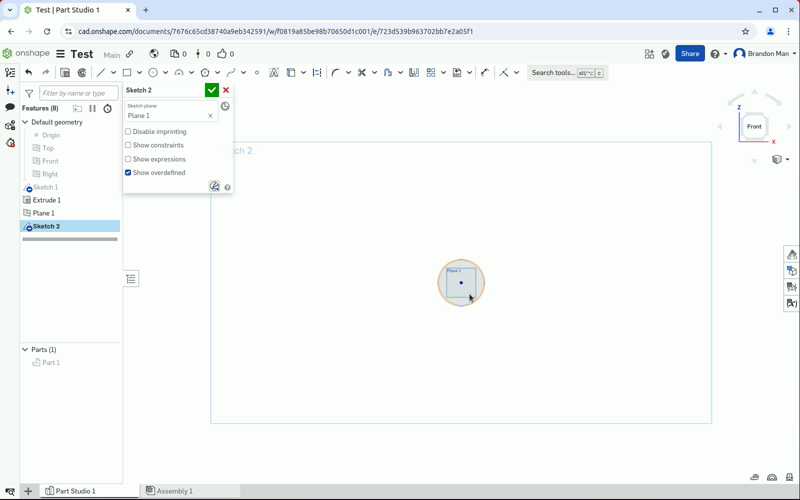
scroll(6)
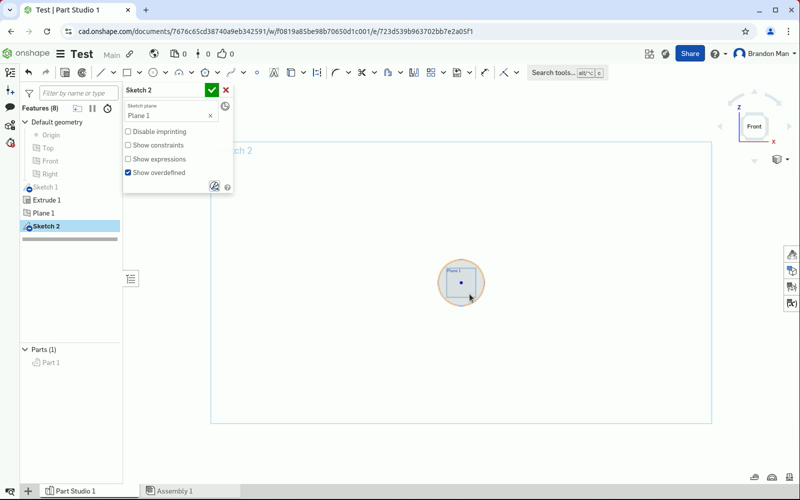
scroll(6)
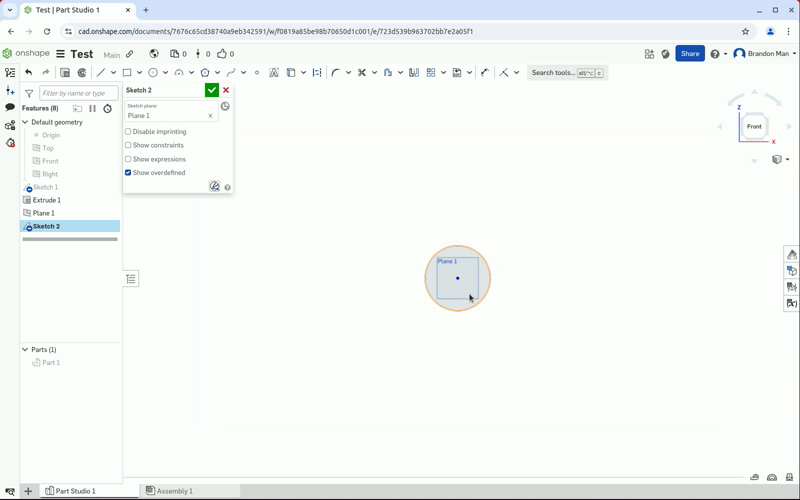
scroll(6)
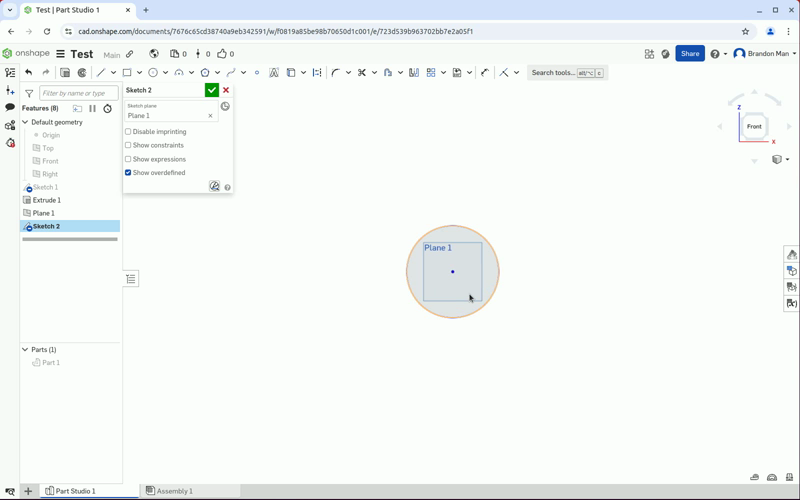
scroll(6)
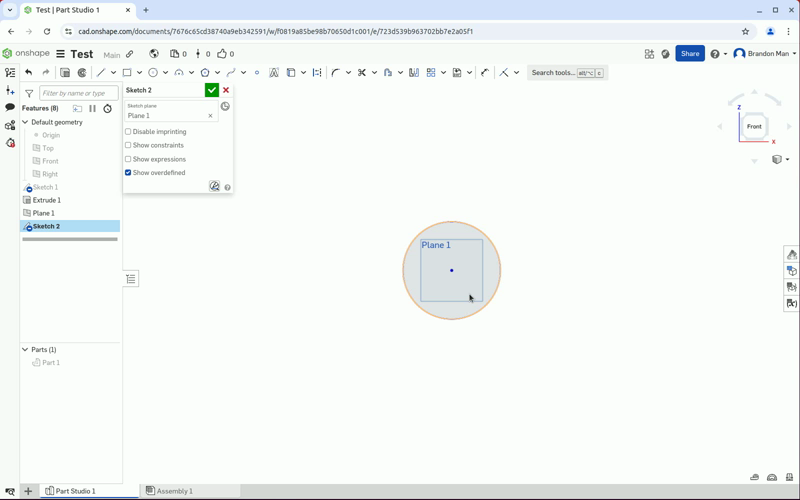
scroll(6)
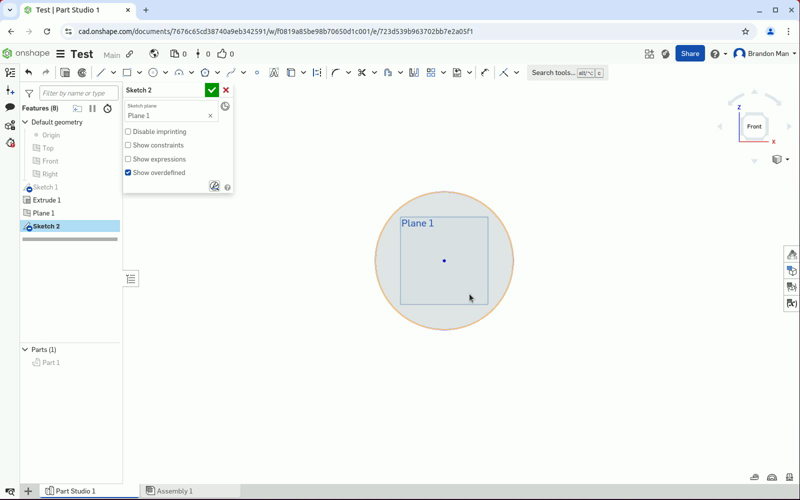
scroll(6)
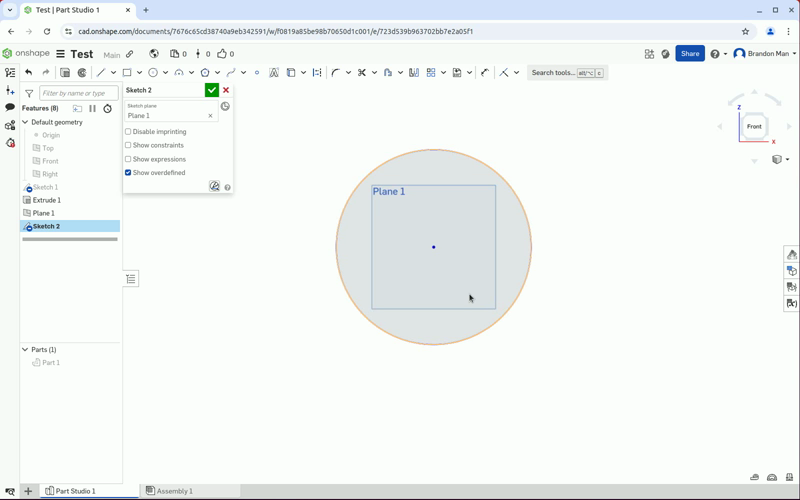
scroll(6)
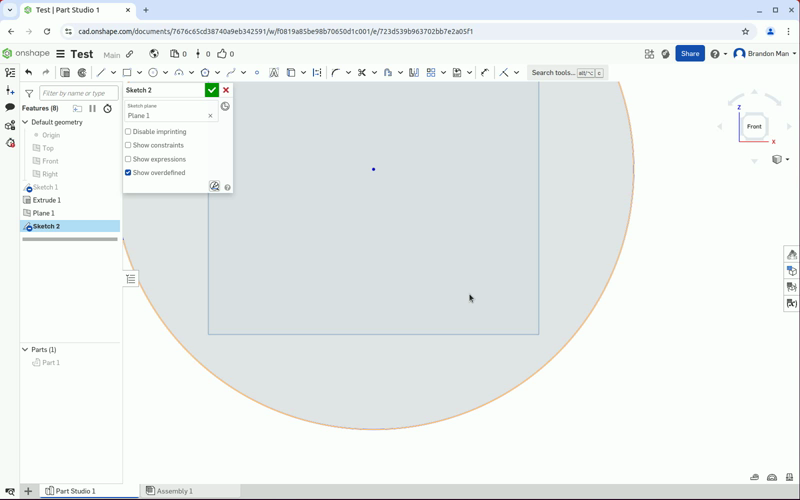
click(469, 293)
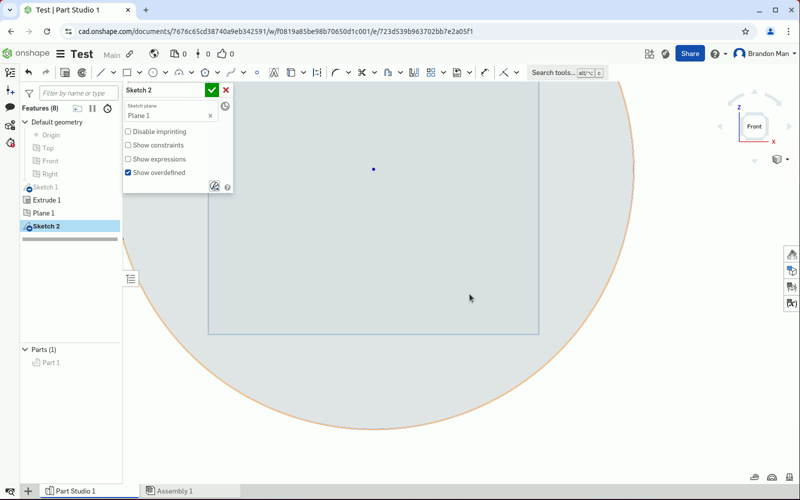
scroll(-6)
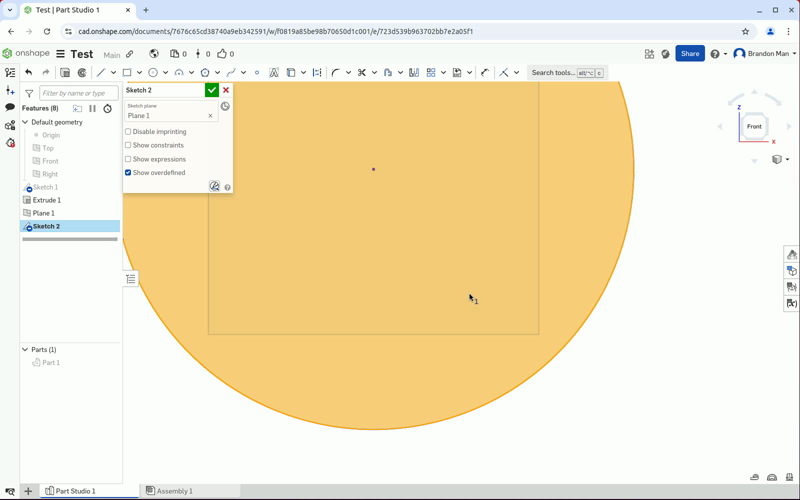
scroll(-6)
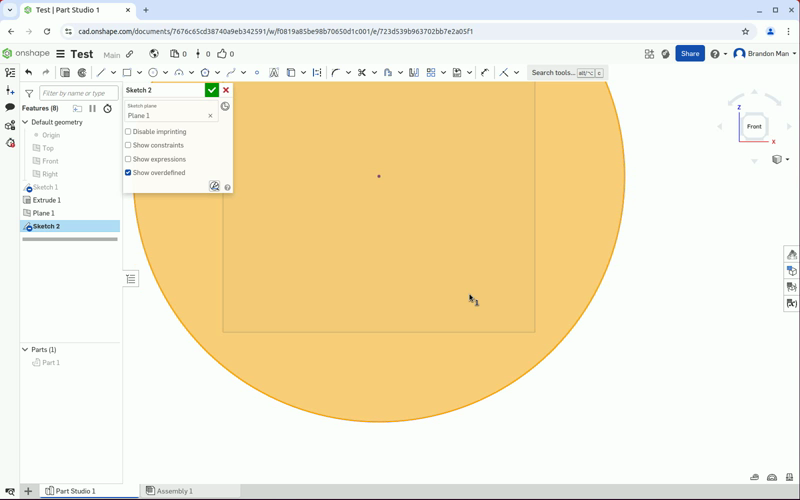
scroll(-6)
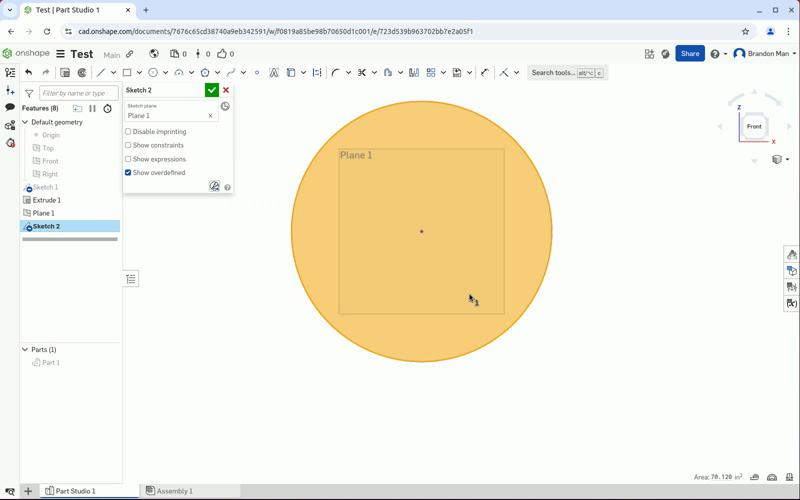
scroll(-6)
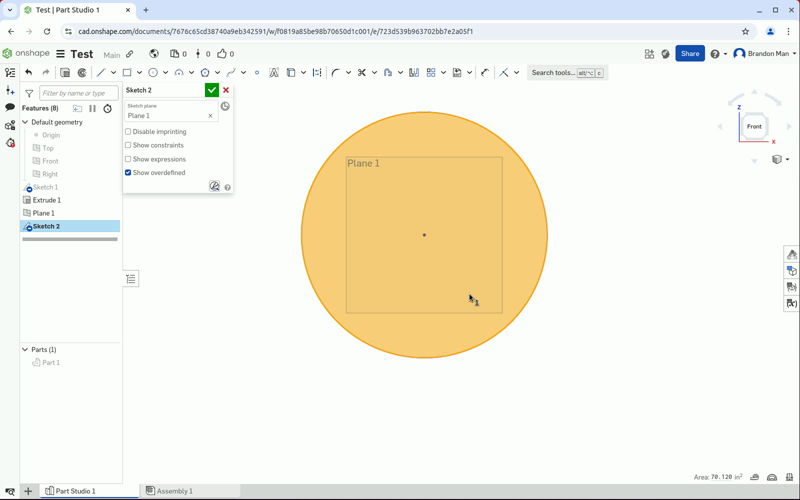
scroll(-6)
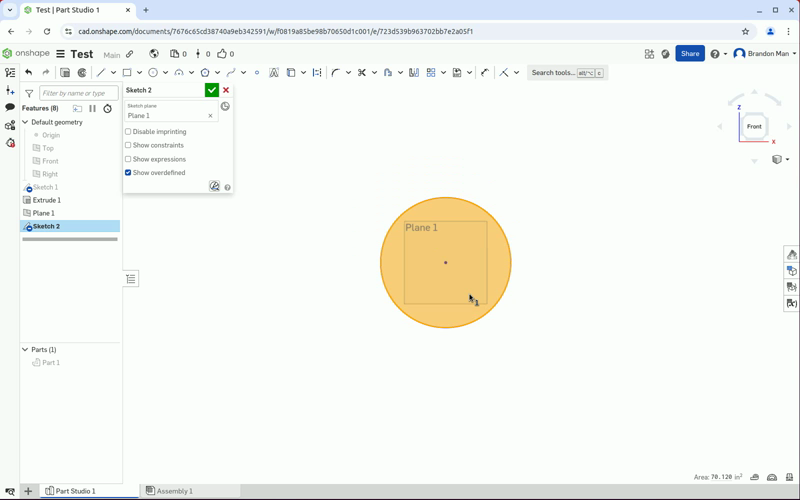
scroll(-6)
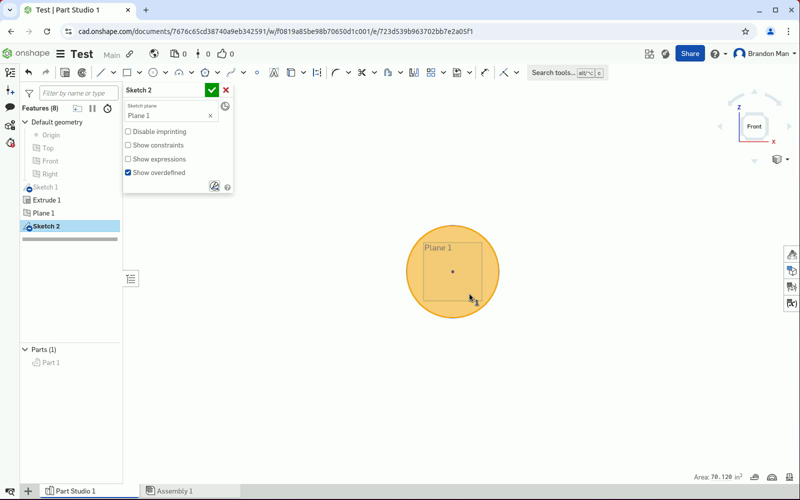
scroll(-6)
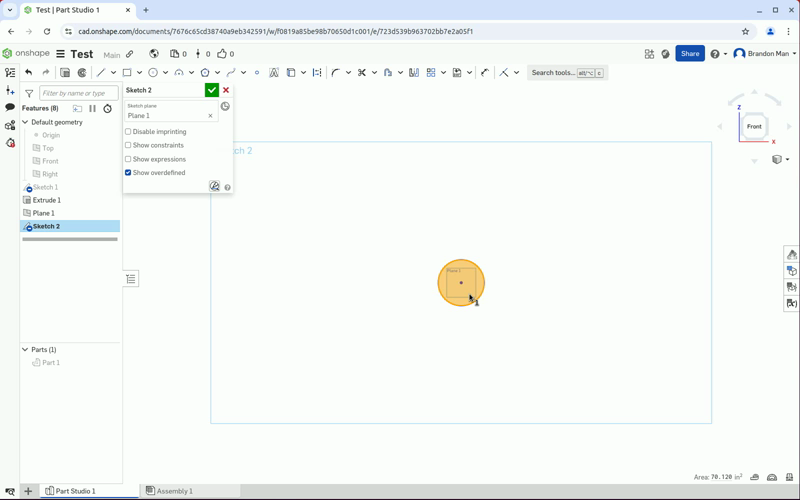
mouse_move(73, 352)
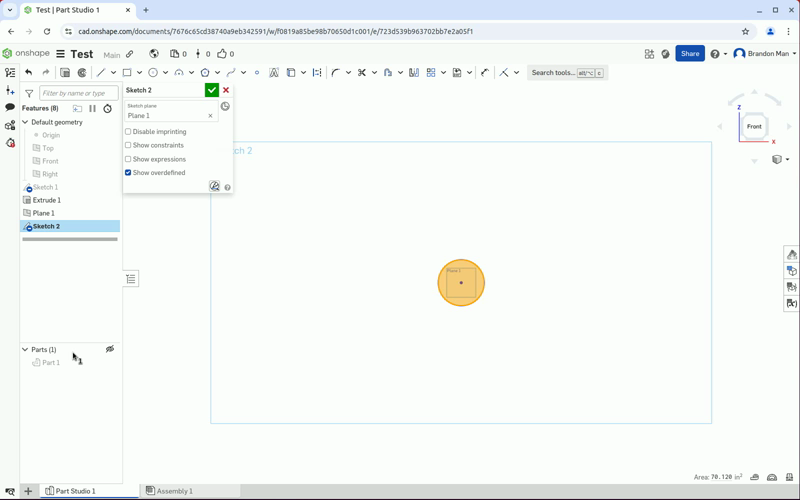
key(shift+y)
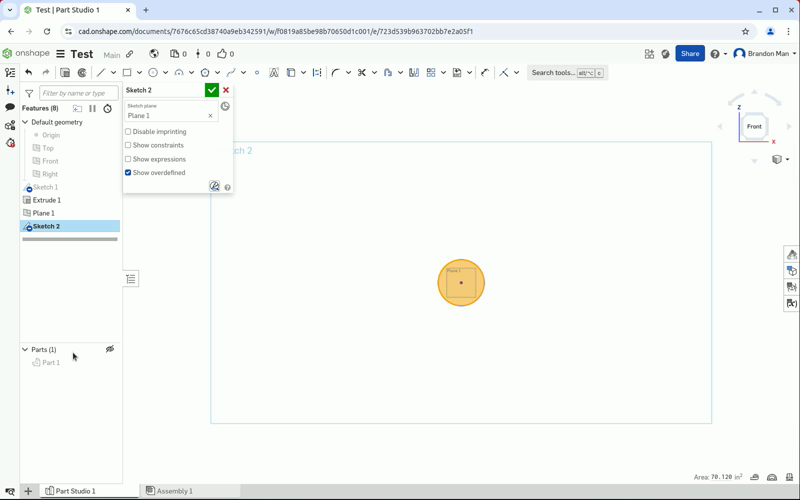
key(shift+e)
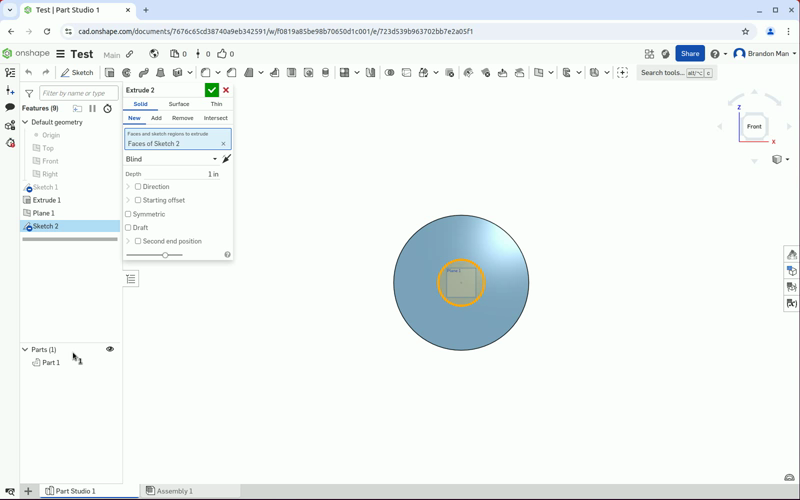
mouse_move(143, 106)
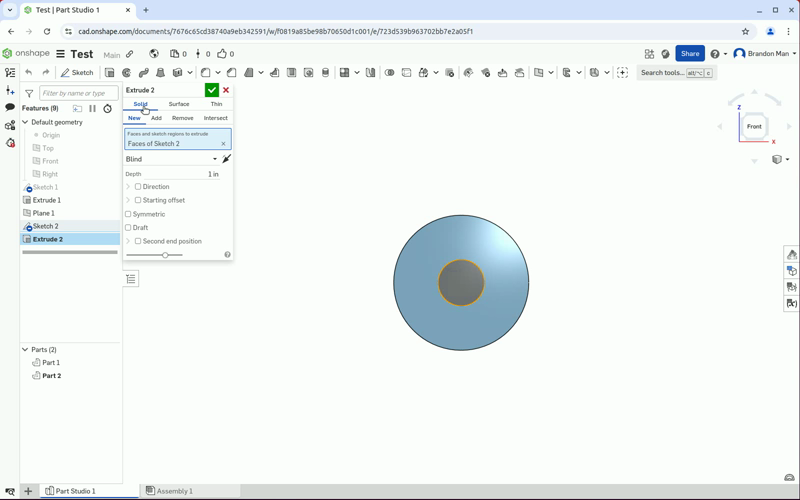
click(143, 106)
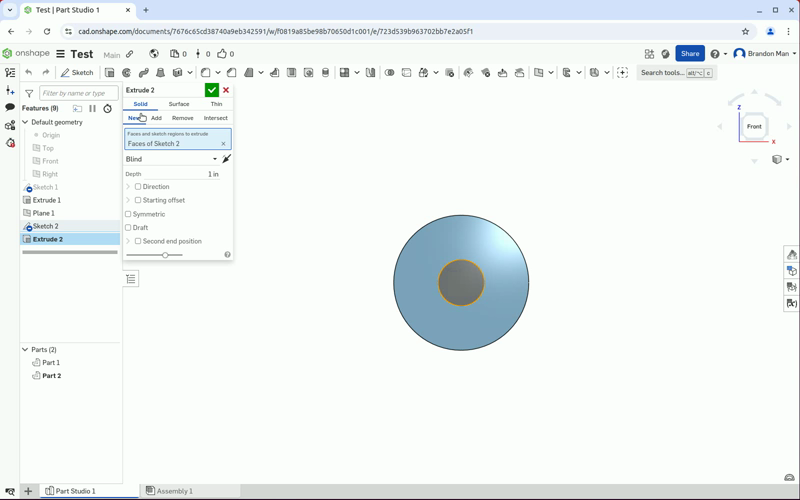
mouse_move(137, 120)
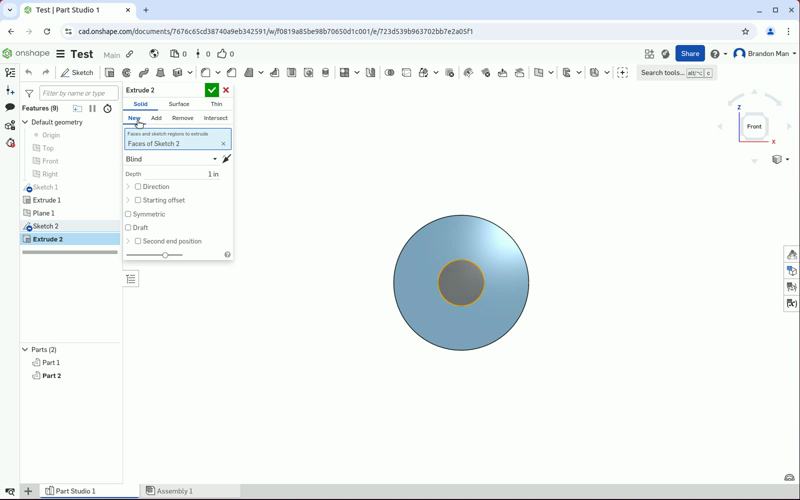
click(137, 120)
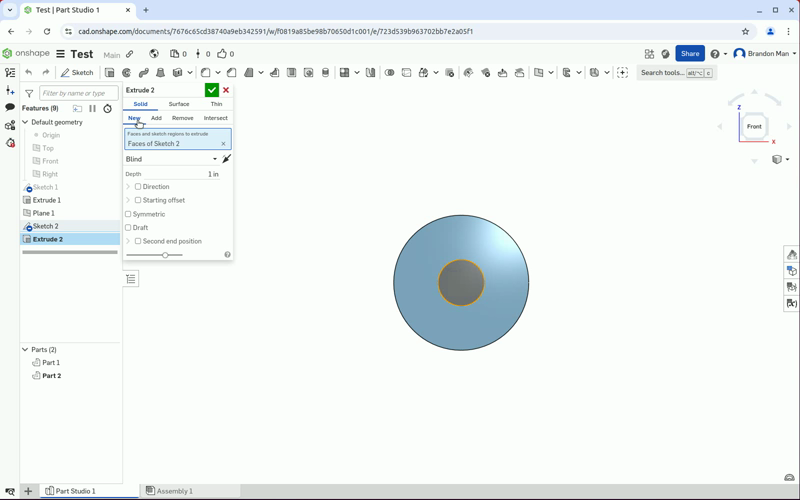
key(tab, 4)
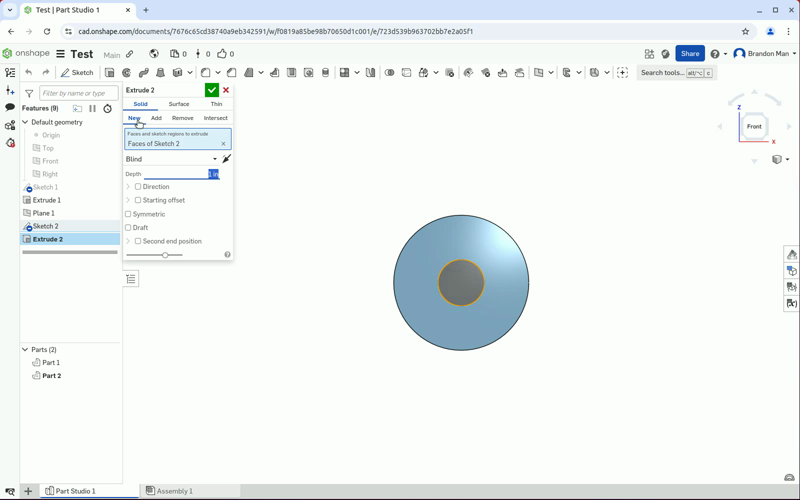
text(4.574)
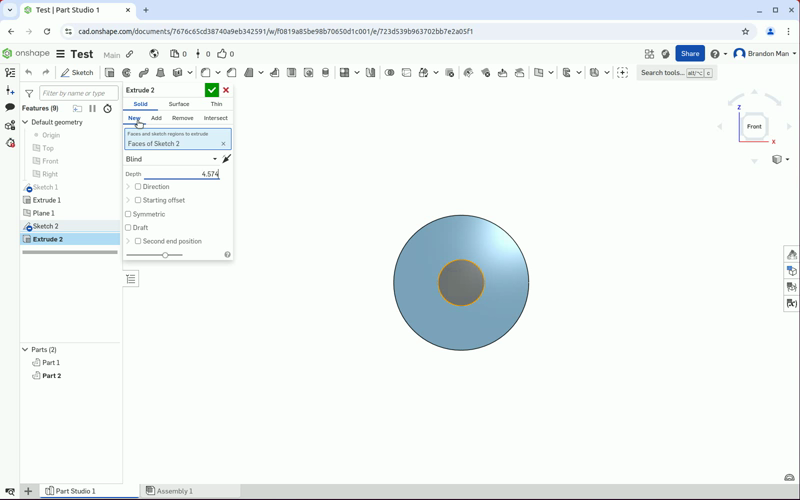
key(enter)
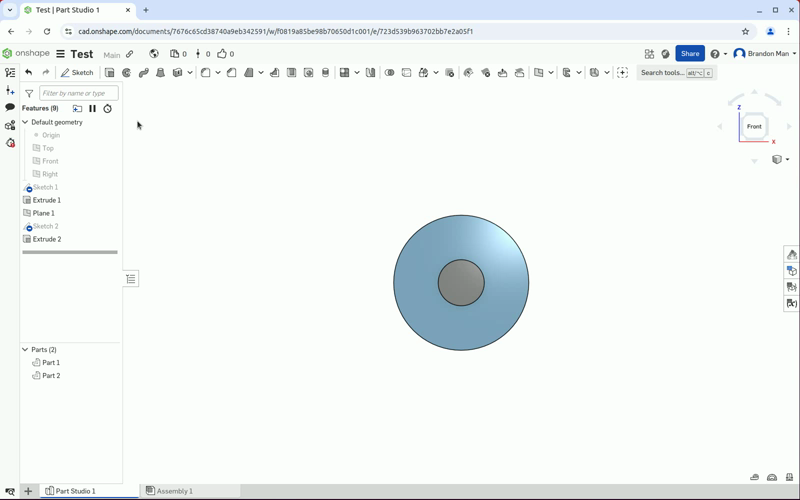
key(shift+h)
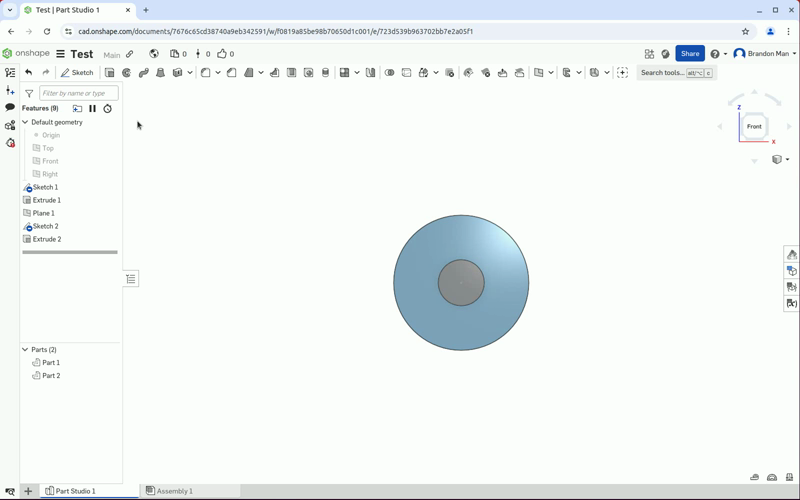
key(shift+h)
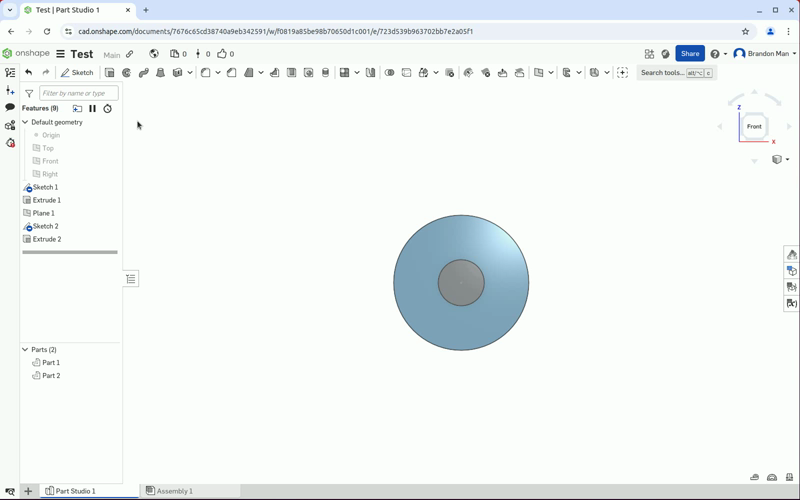
key(shift+7)
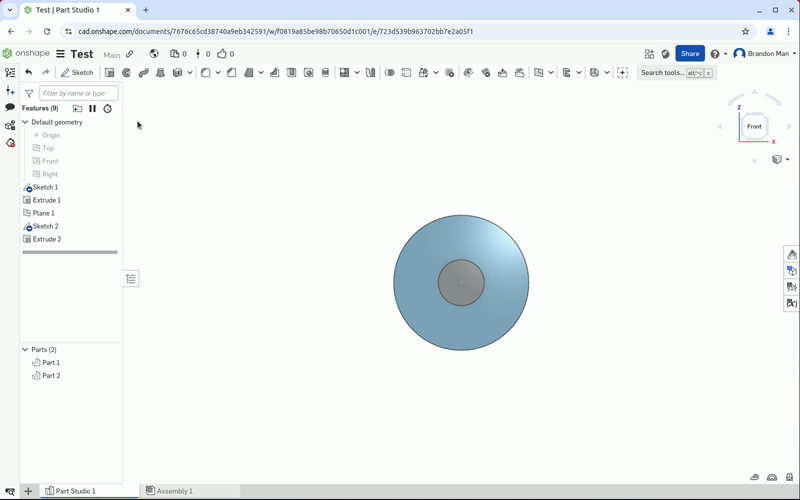
key(left, 2)
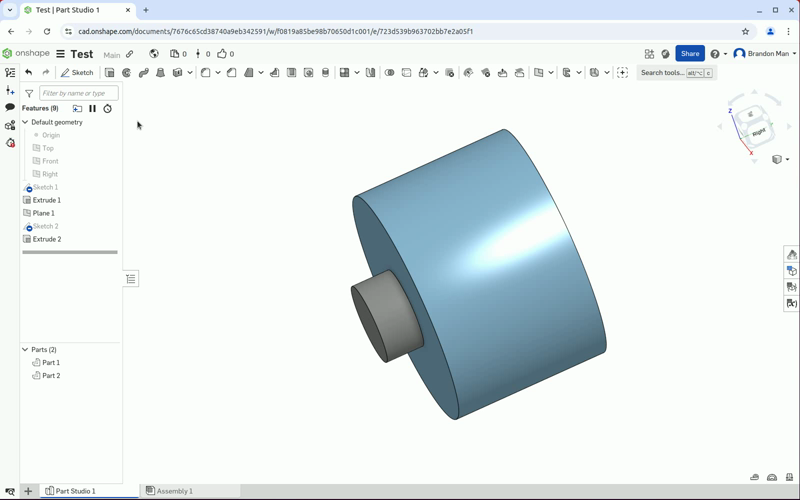
key(down, 2)
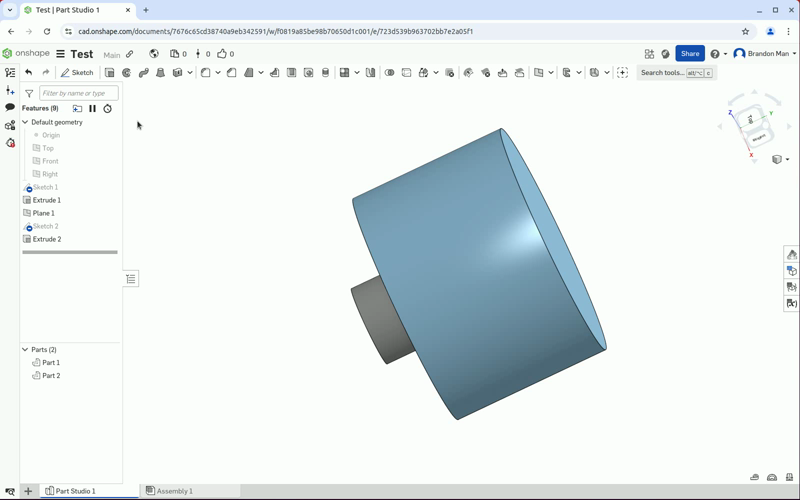
key(up, 2)
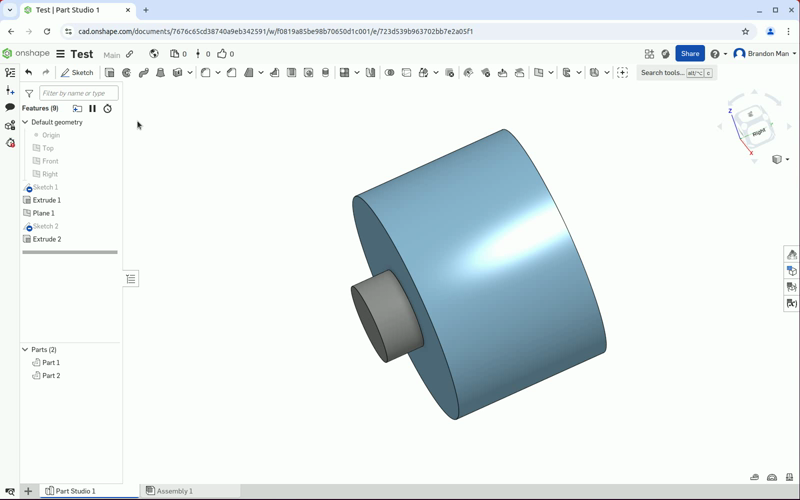
key(right, 2)
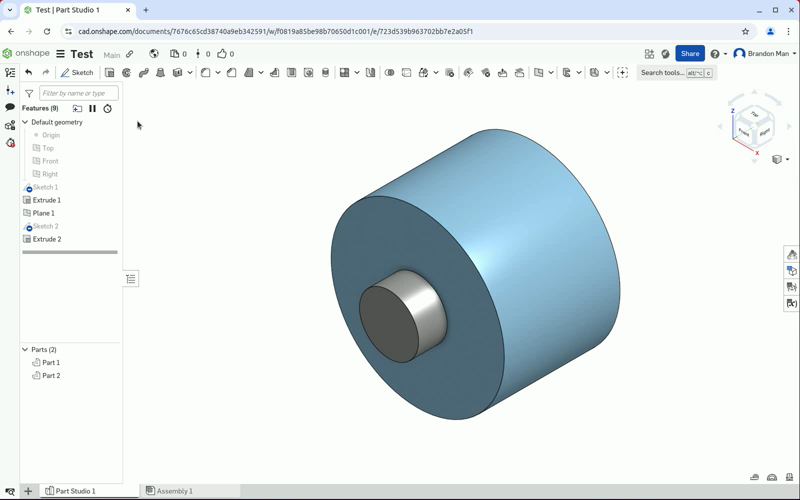
mouse_move(73, 189)
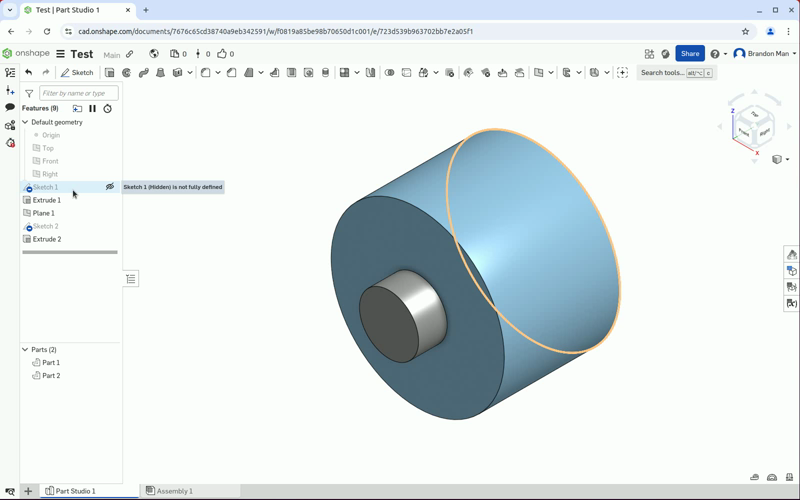
click(73, 189)